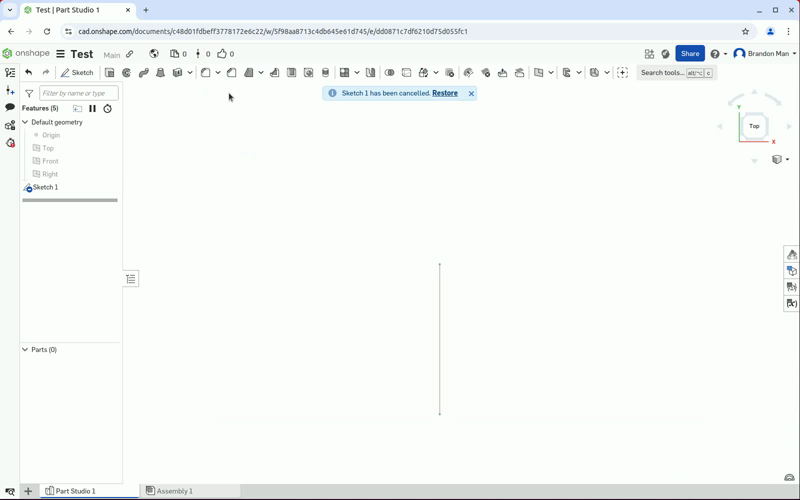
key(shift+h)
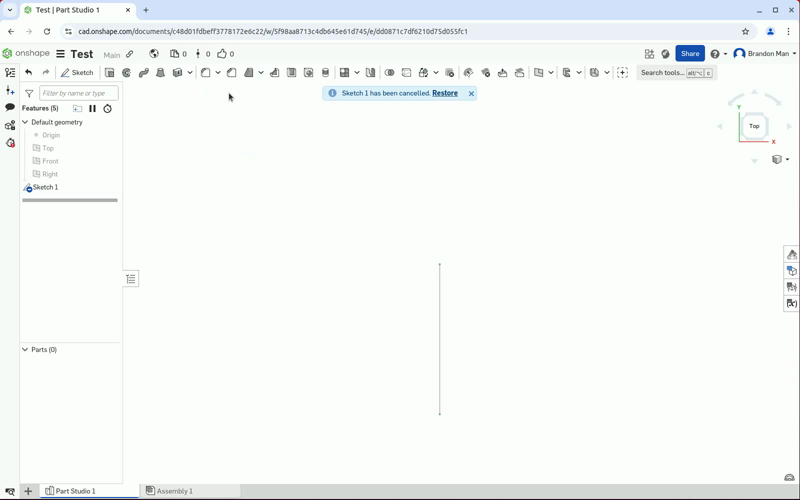
key(shift+s)
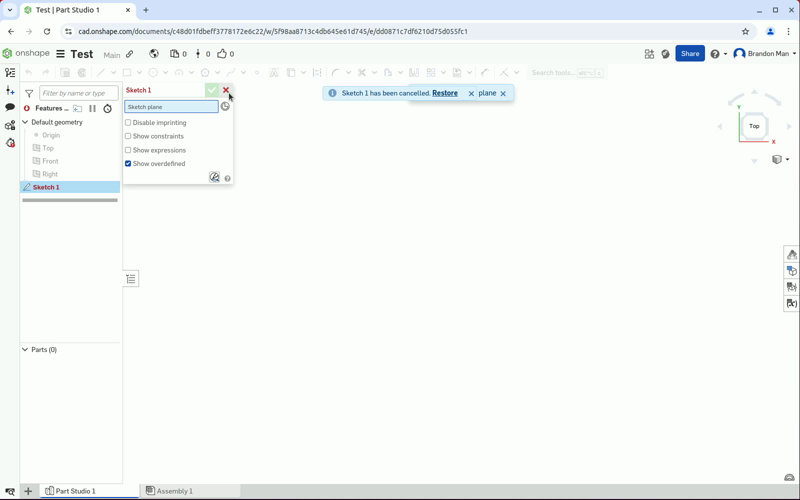
mouse_move(73, 150)
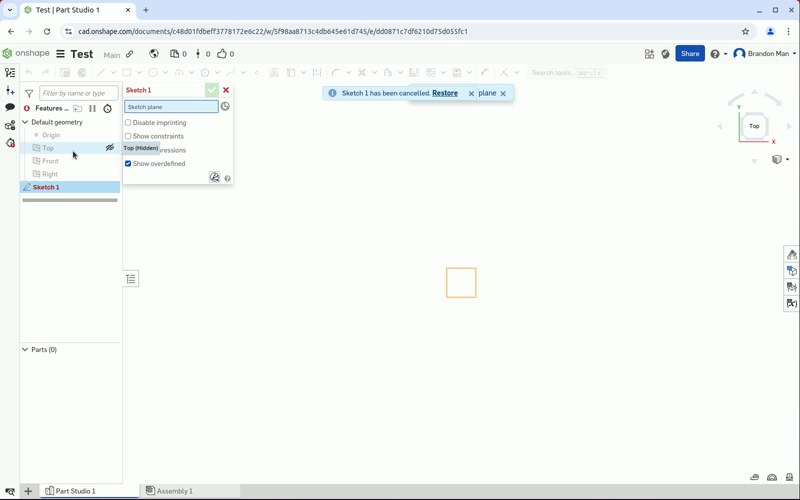
click(73, 150)
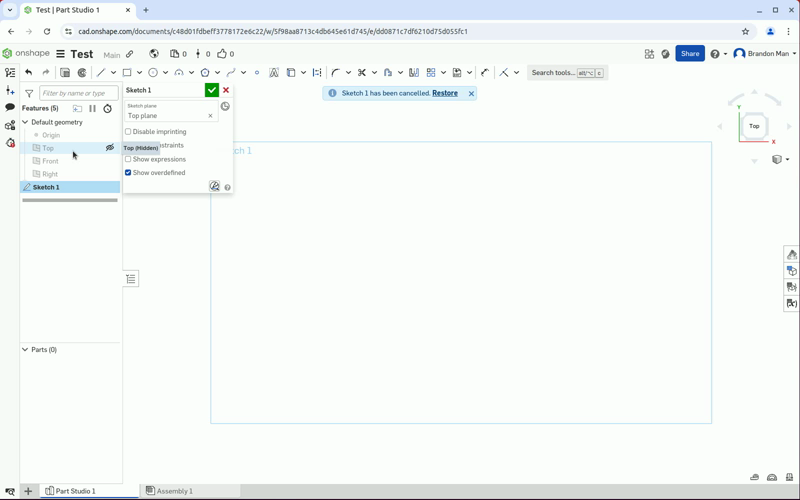
mouse_move(73, 352)
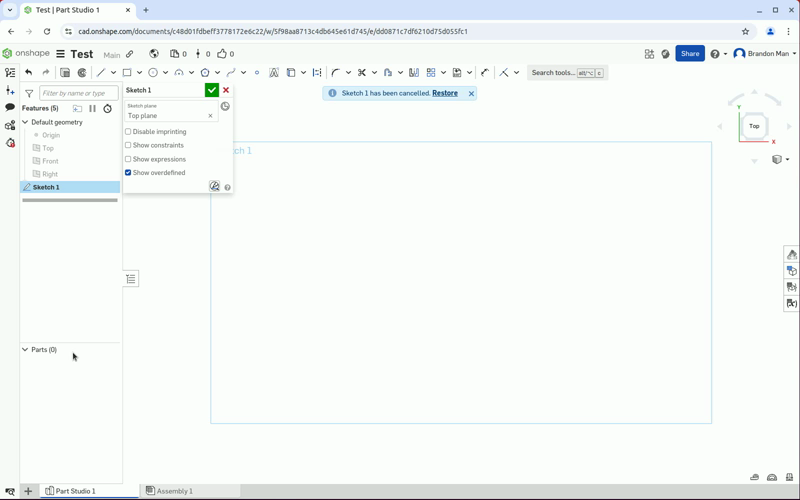
key(y)
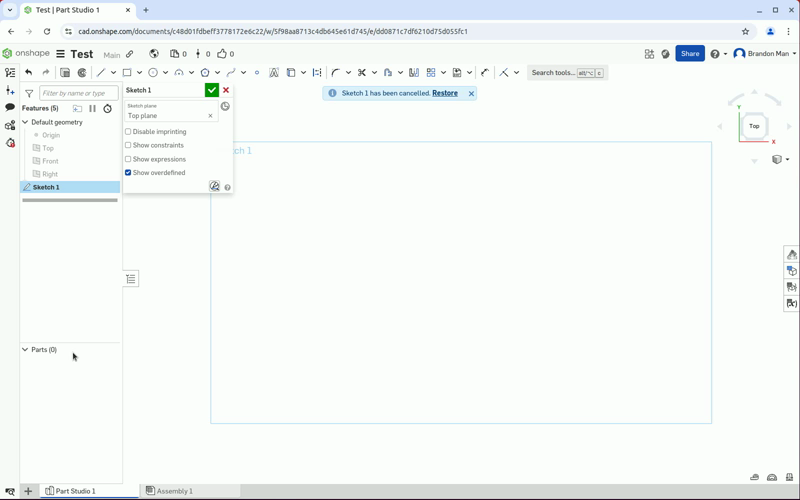
key(l)
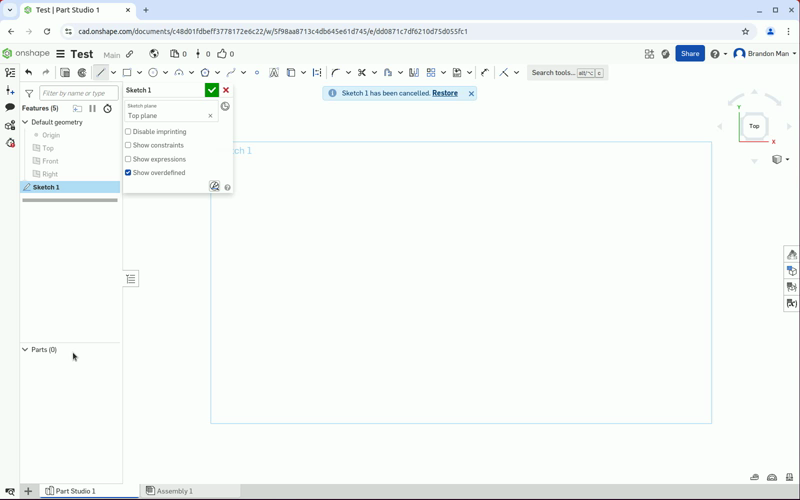
key_down(shift)
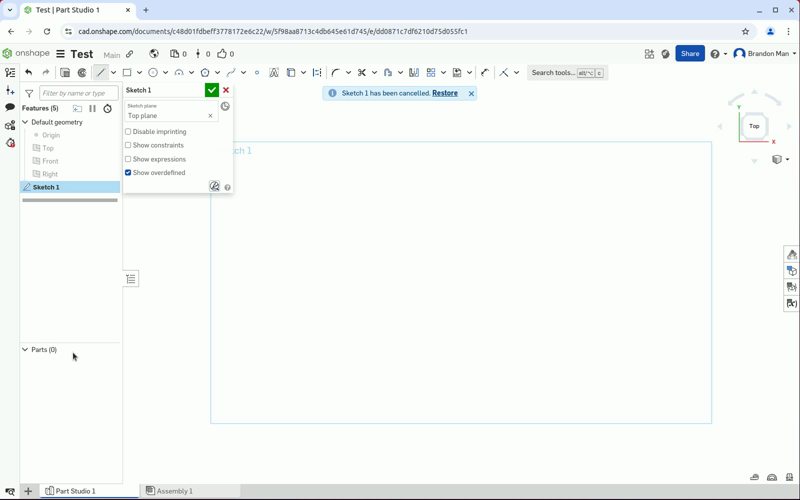
mouse_move(348, 376)
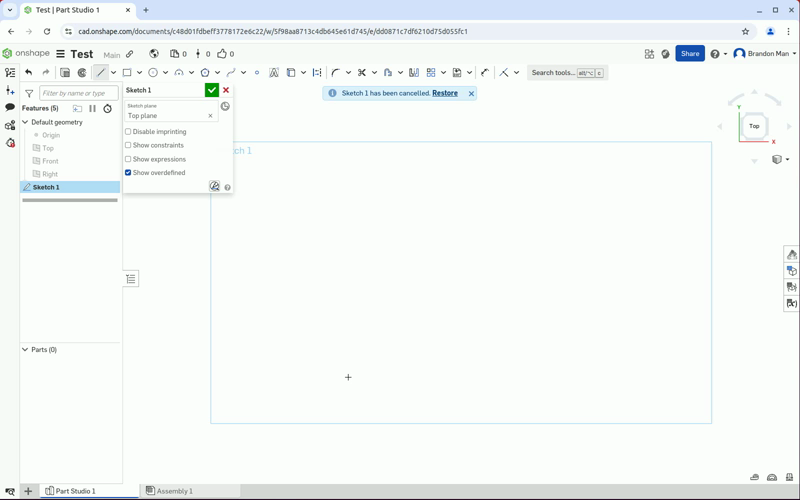
click(348, 376)
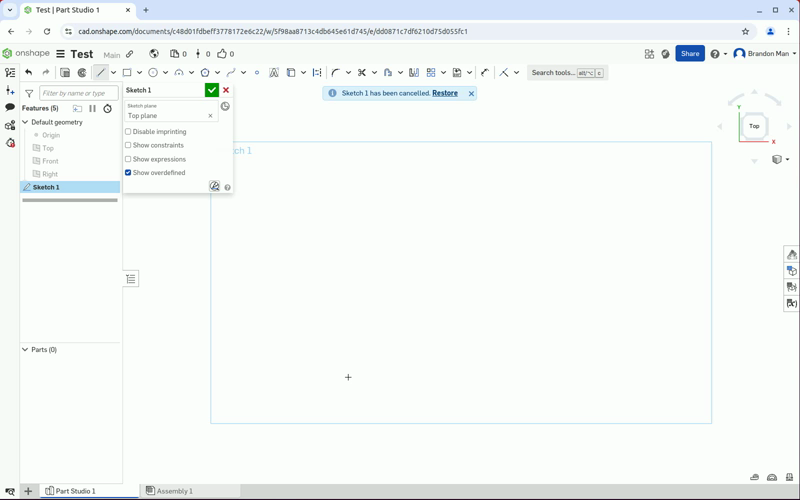
key_up(shift)
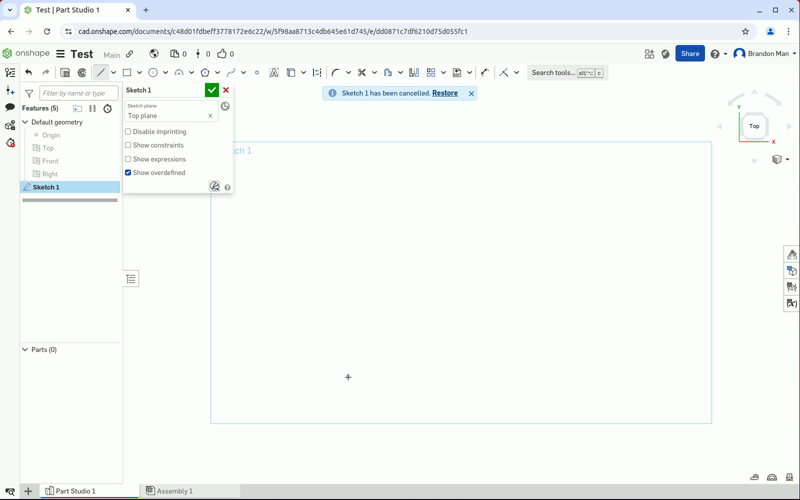
key_down(shift)
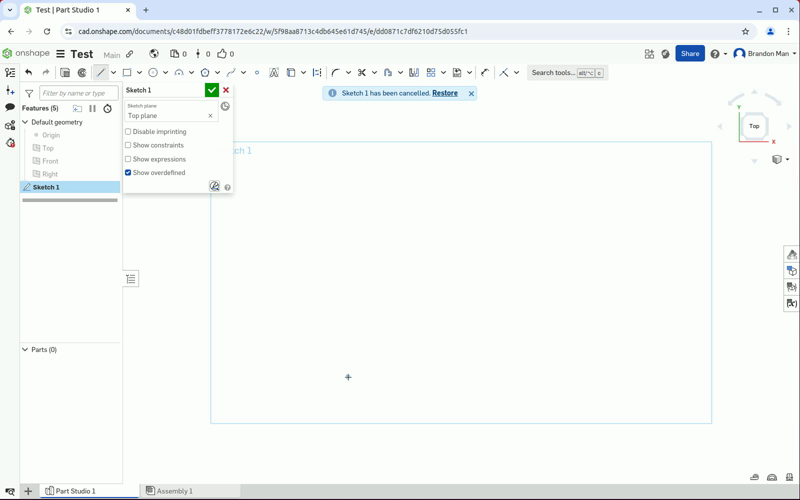
mouse_move(572, 376)
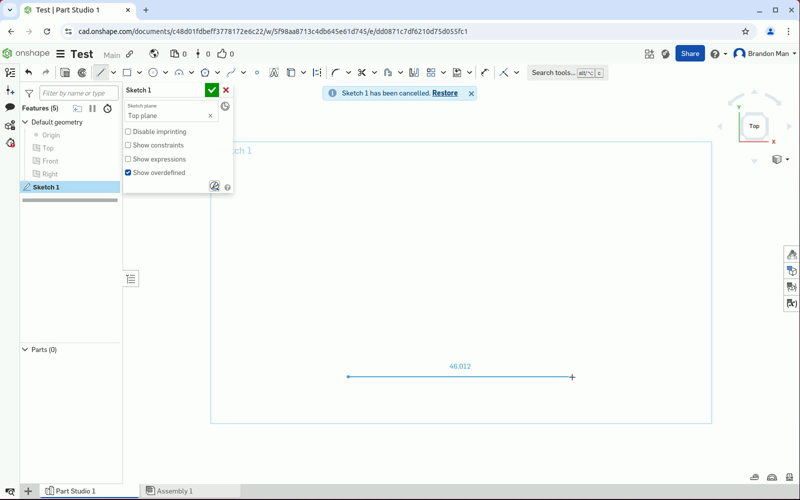
click(572, 376)
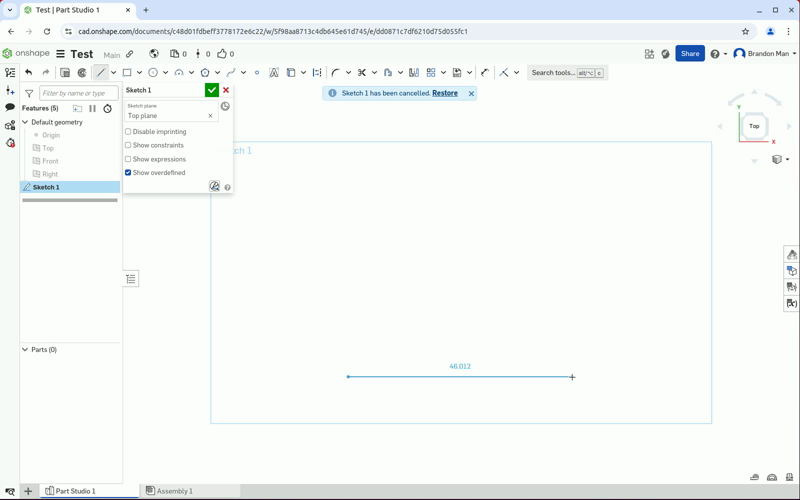
key_up(shift)
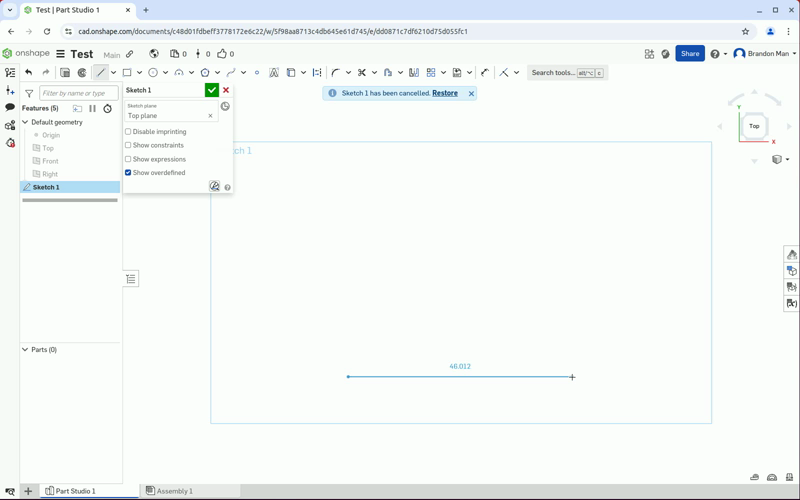
key_down(shift)
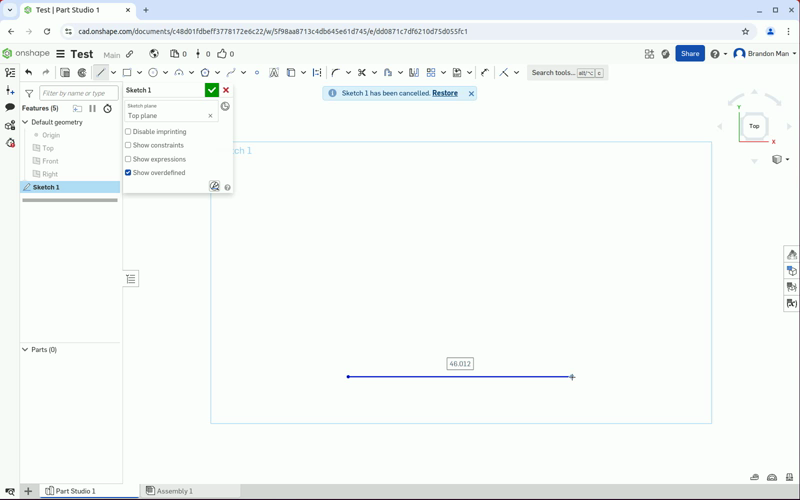
mouse_move(572, 298)
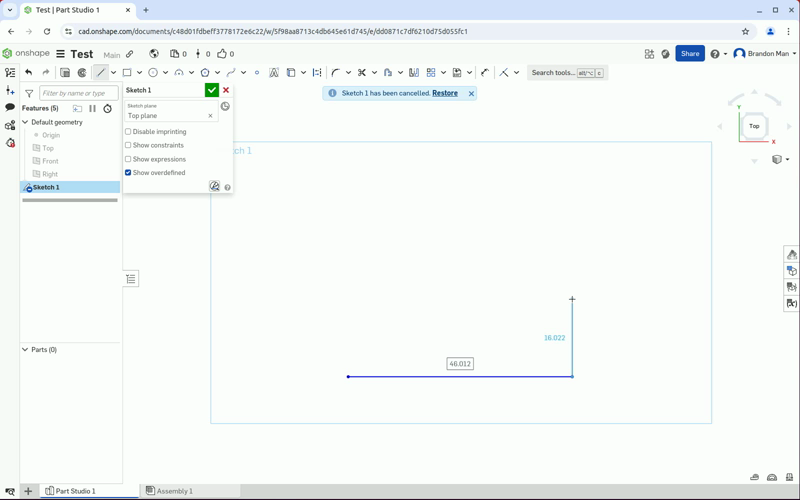
click(572, 298)
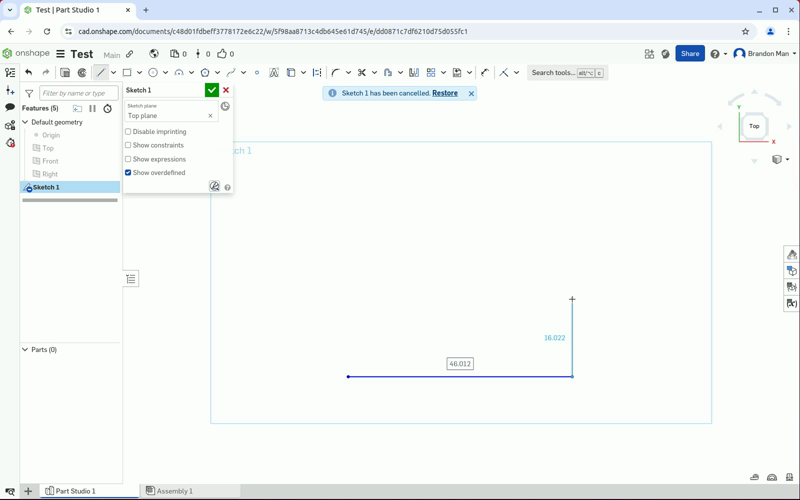
key_up(shift)
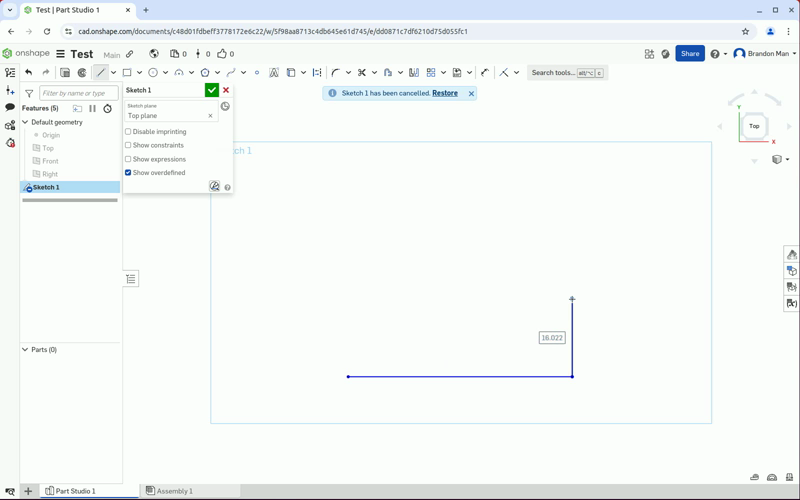
key_down(shift)
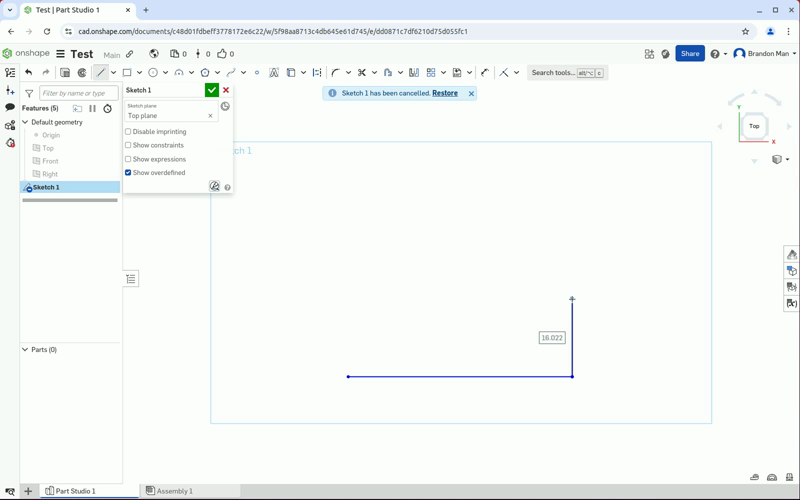
mouse_move(589, 298)
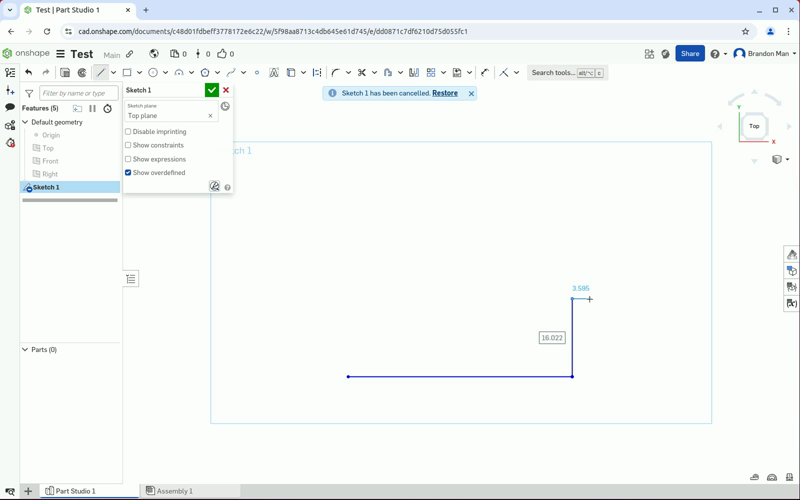
mouse_move(527, 298)
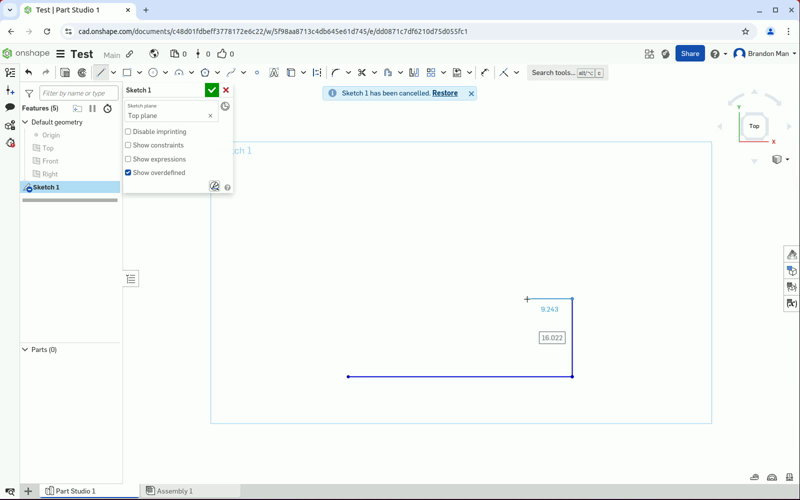
click(527, 298)
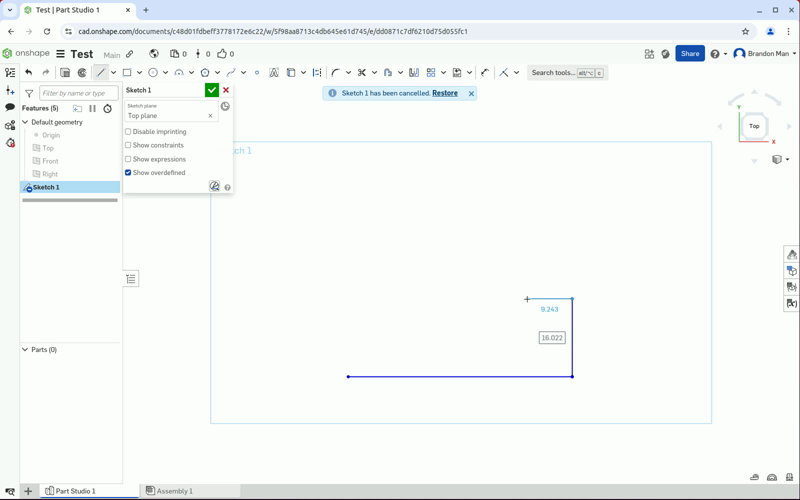
key_up(shift)
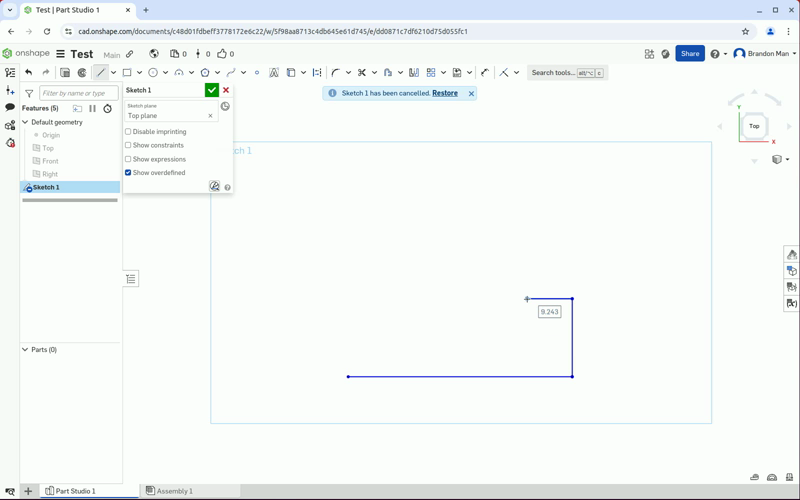
key(esc)
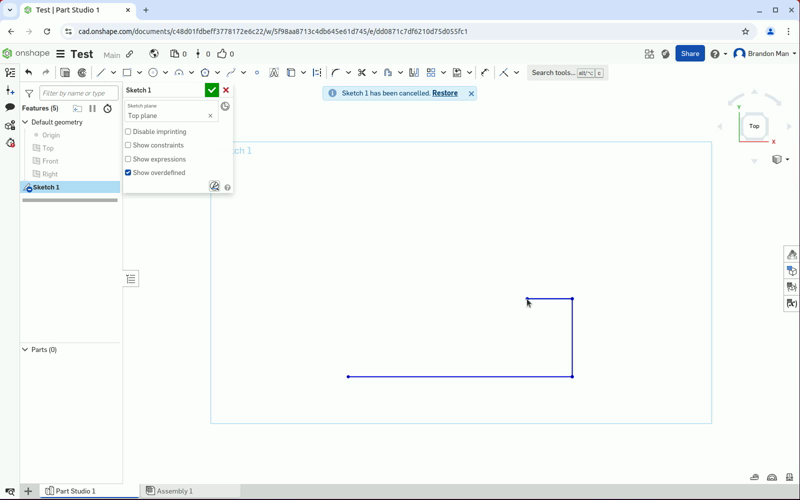
key(a)
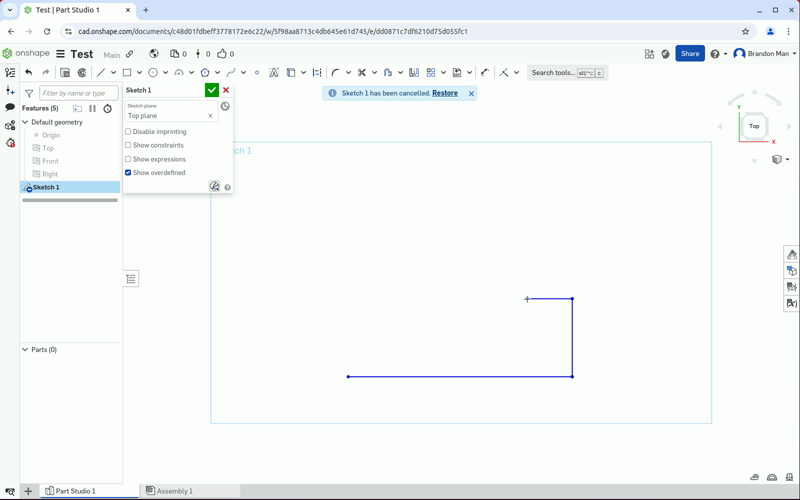
mouse_move(527, 298)
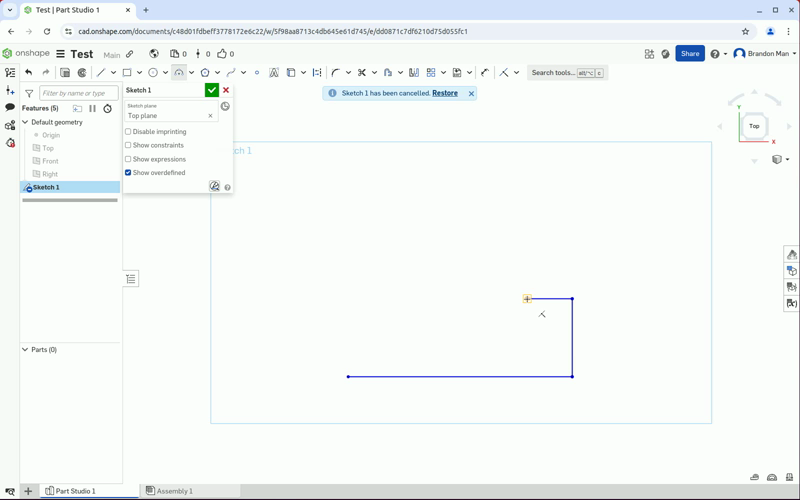
click(527, 298)
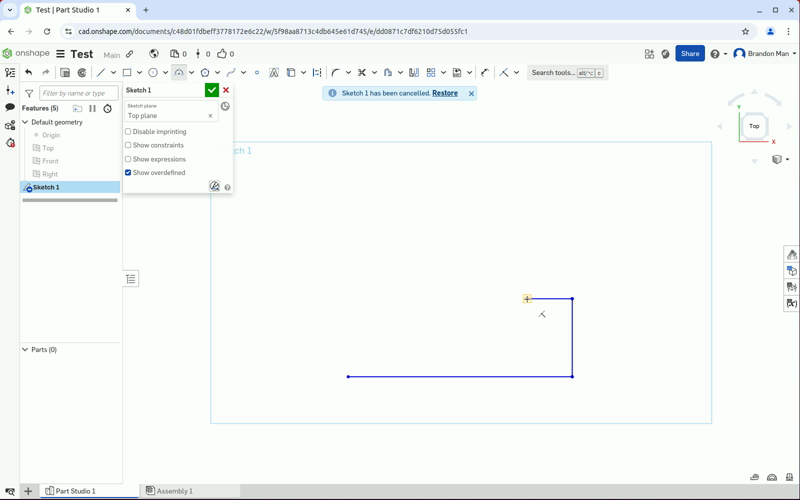
key_down(shift)
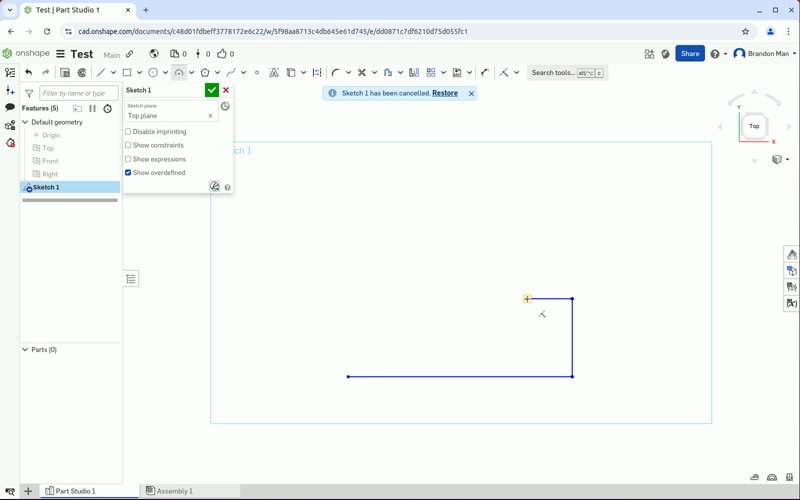
mouse_move(395, 298)
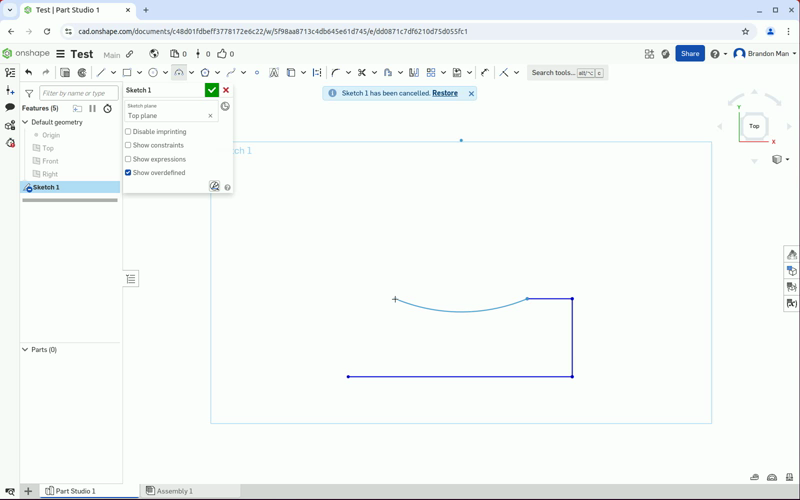
click(395, 298)
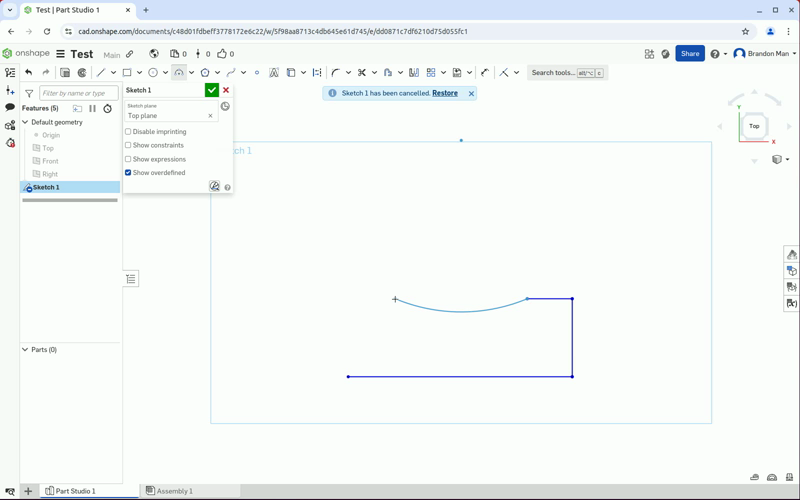
mouse_move(461, 364)
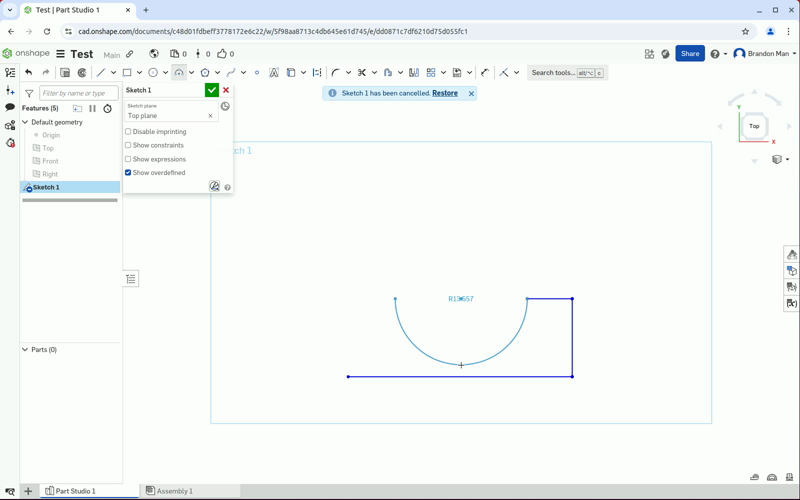
click(461, 364)
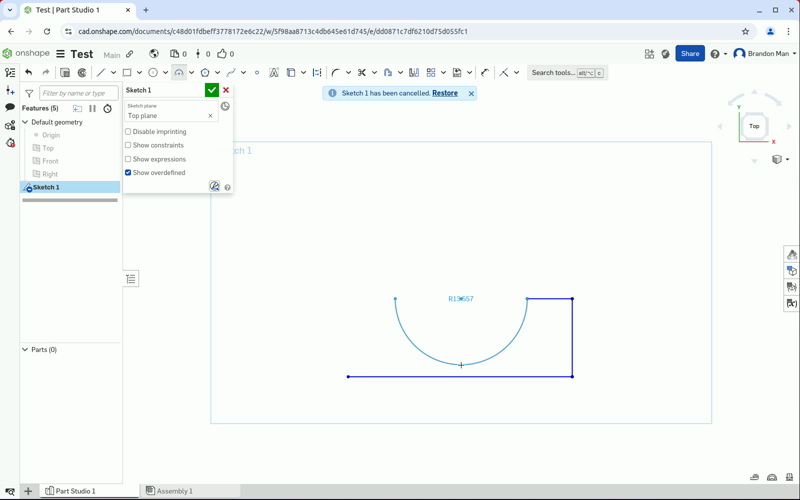
key_up(shift)
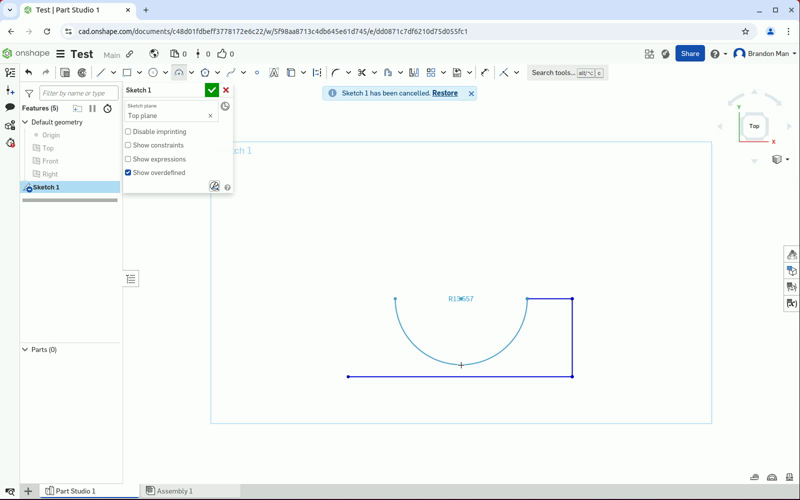
key(esc)
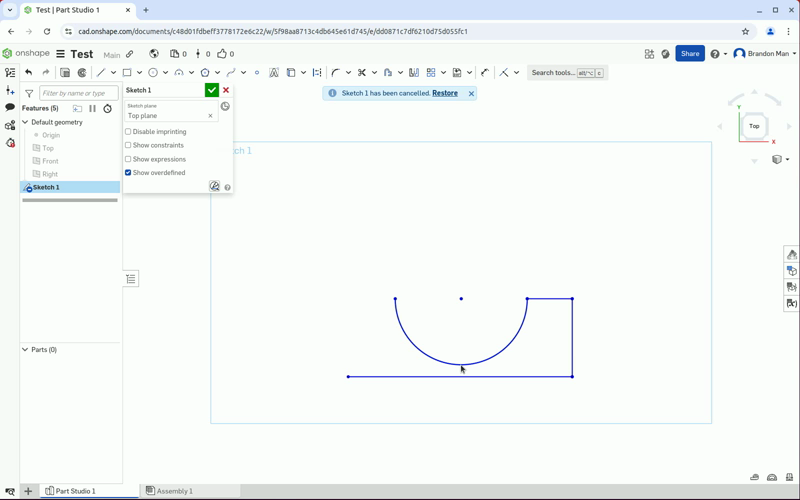
key(l)
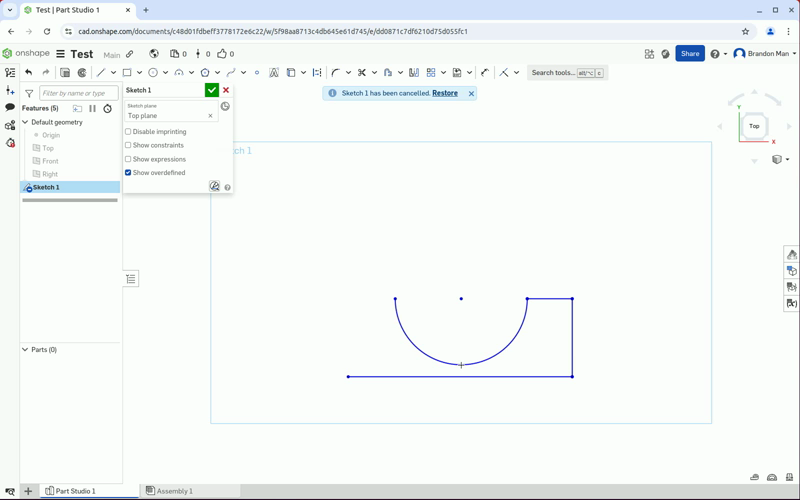
mouse_move(395, 298)
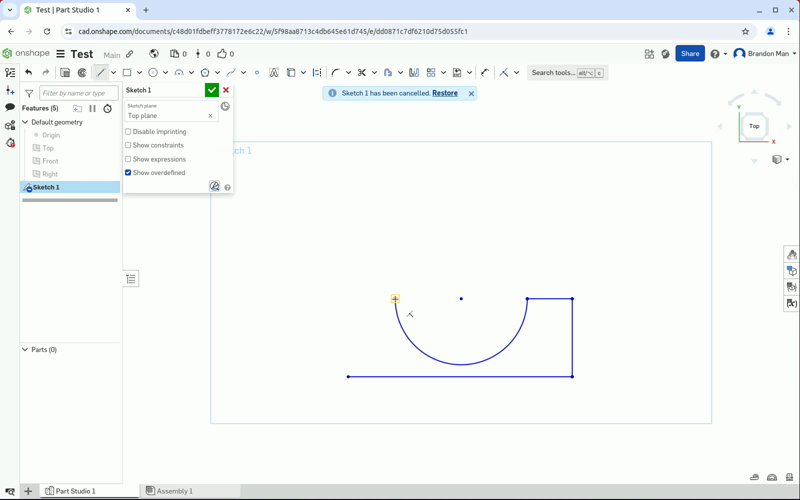
click(395, 298)
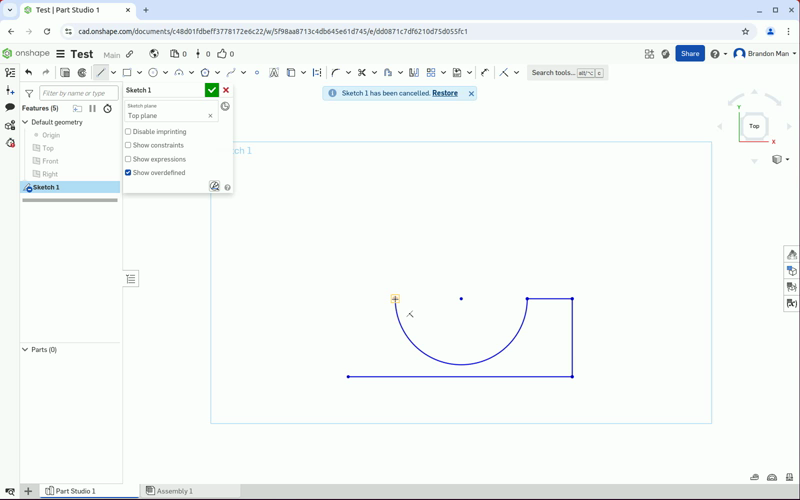
key_down(shift)
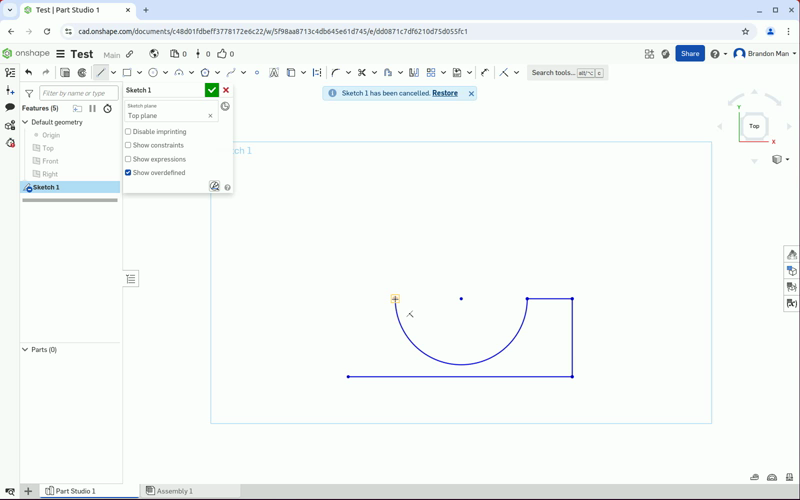
mouse_move(425, 298)
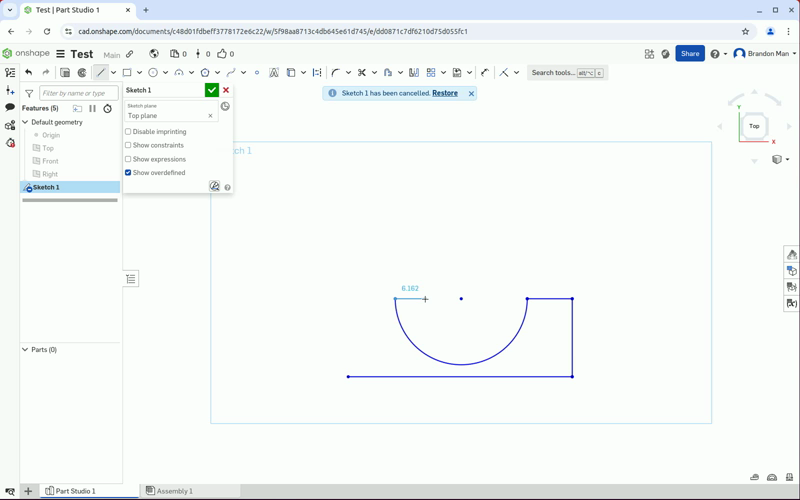
mouse_move(348, 298)
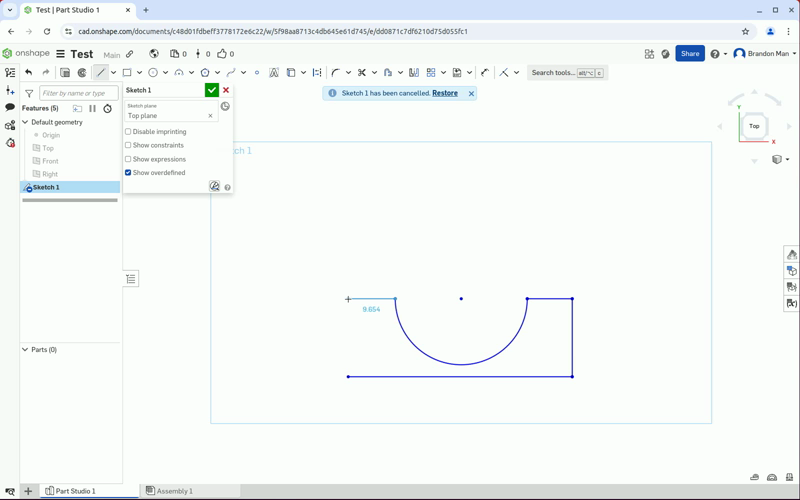
click(348, 298)
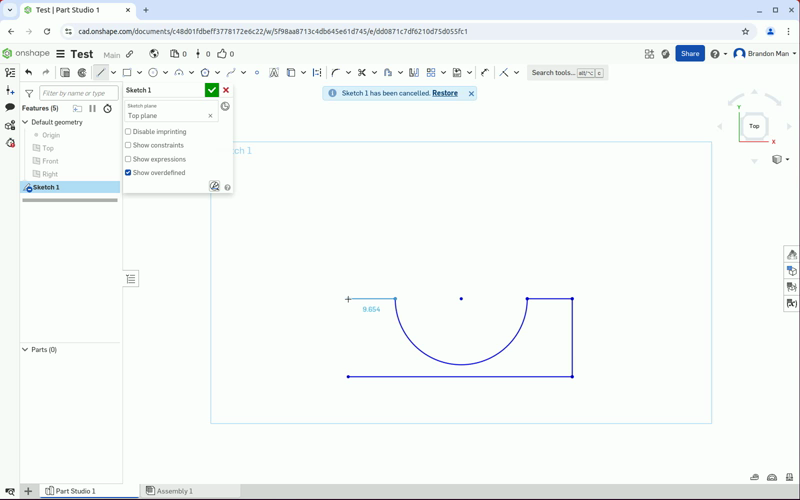
key_up(shift)
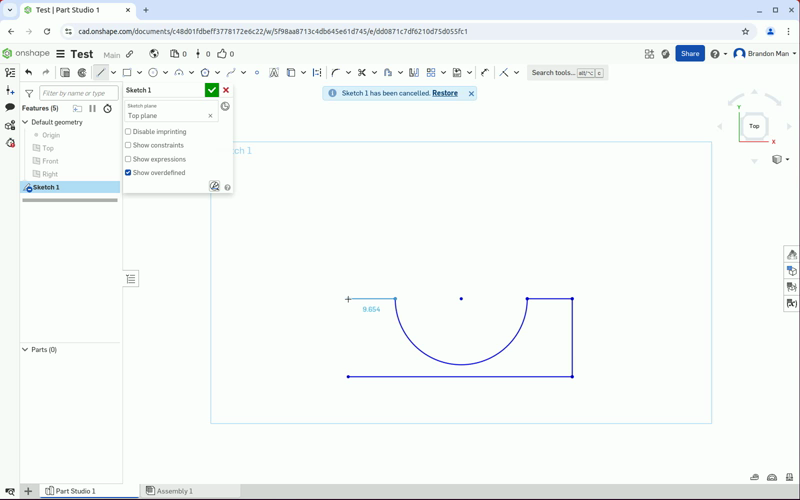
key_down(shift)
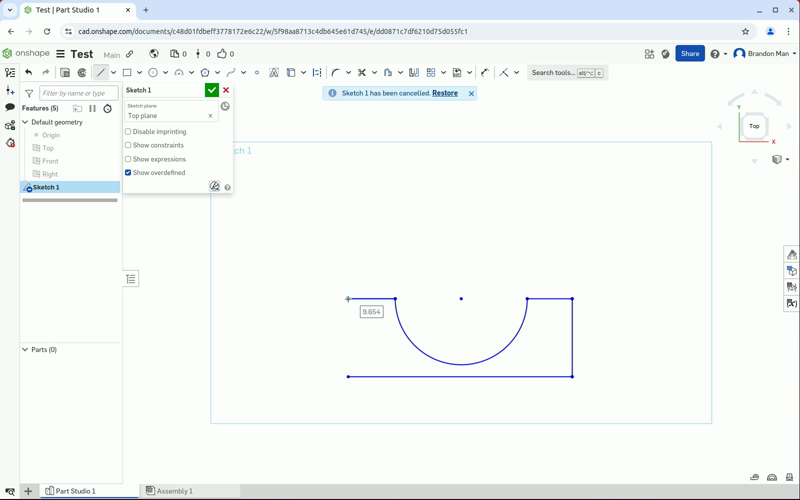
mouse_move(348, 376)
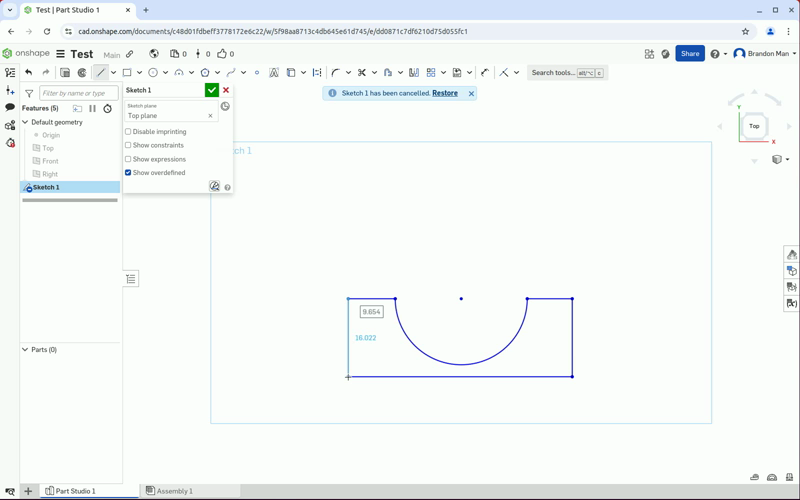
key_up(shift)
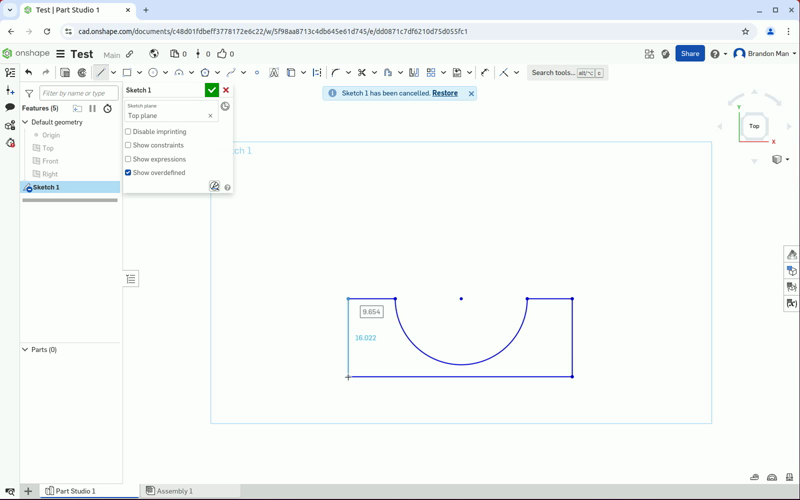
click(348, 376)
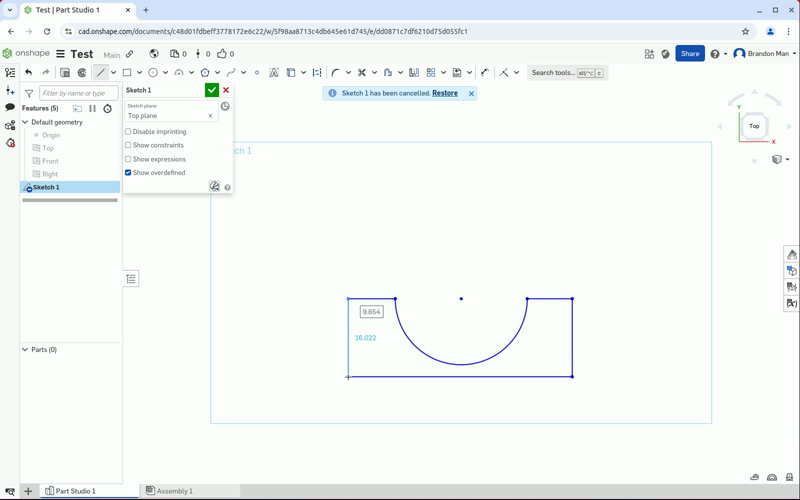
key(esc)
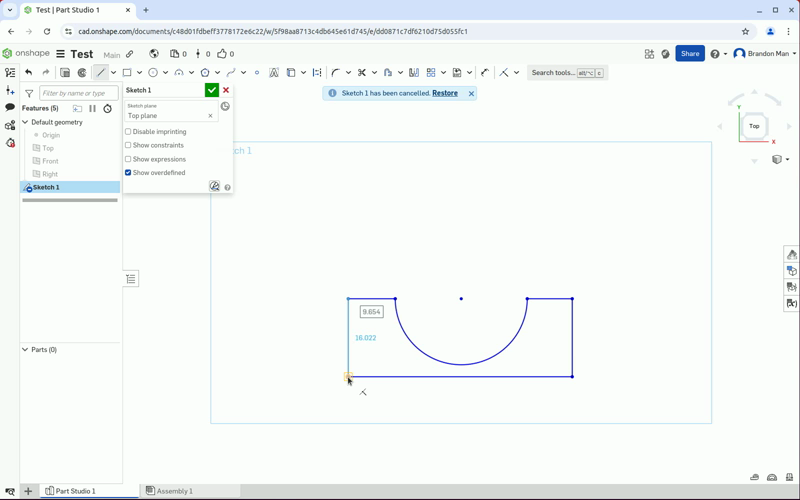
mouse_move(463, 326)
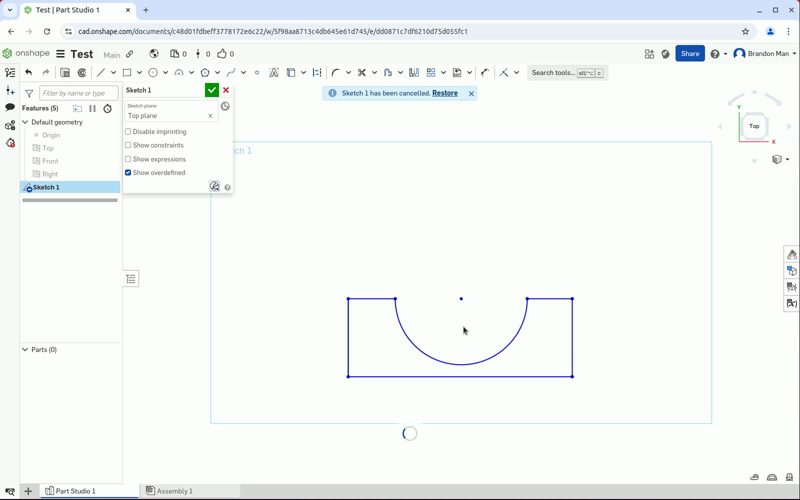
scroll(6)
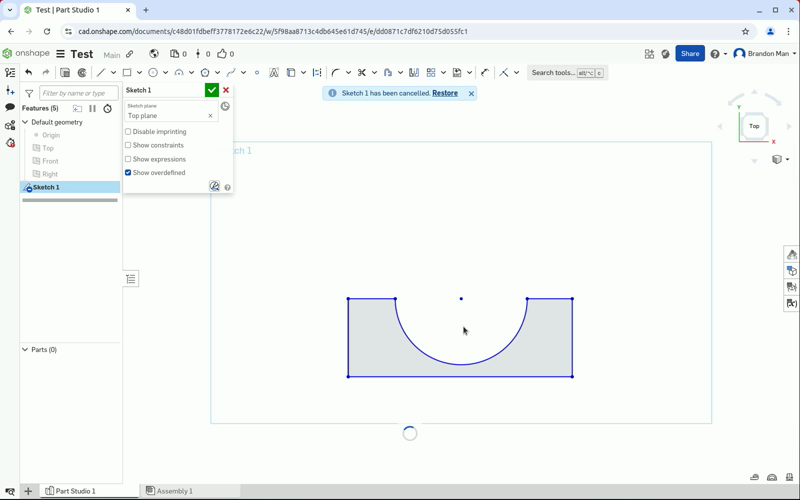
scroll(6)
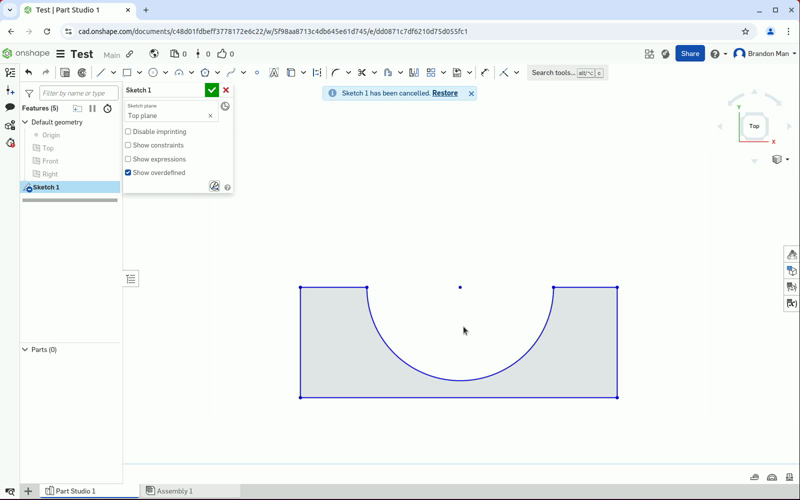
scroll(6)
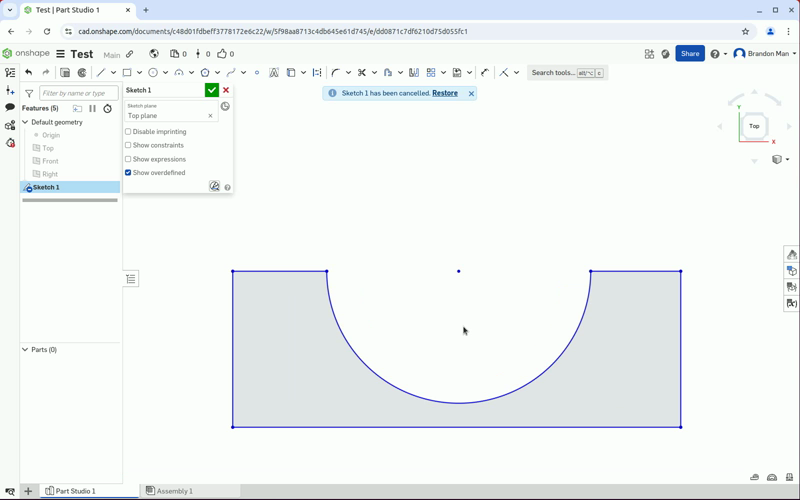
scroll(6)
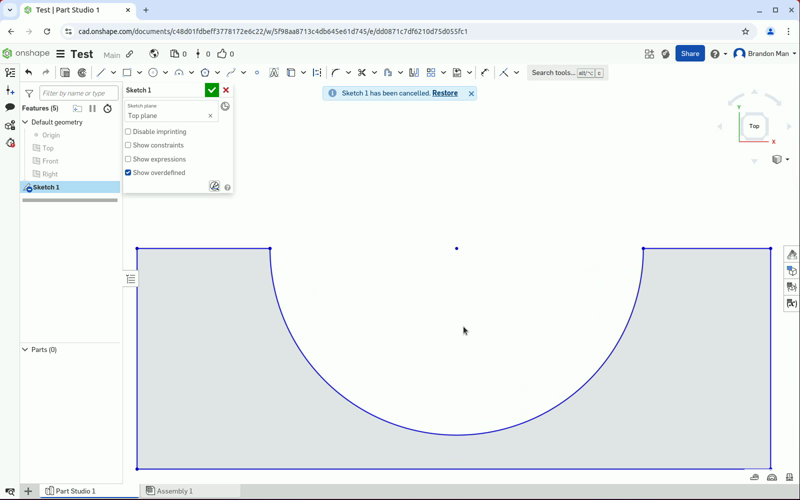
scroll(6)
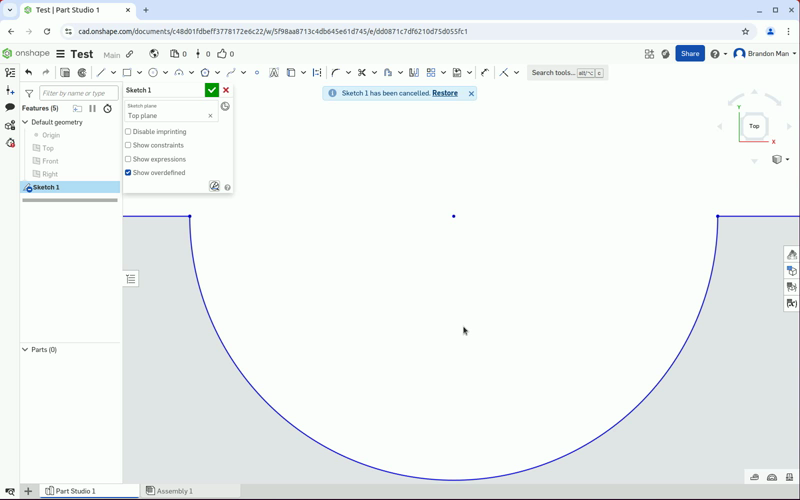
scroll(6)
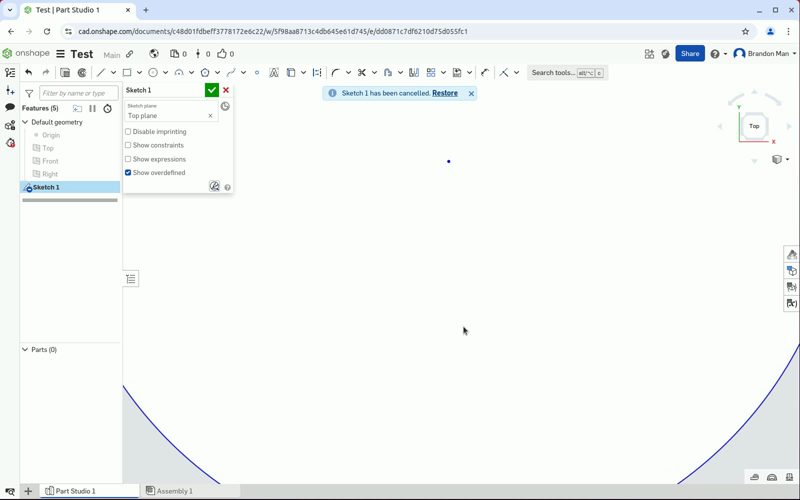
scroll(6)
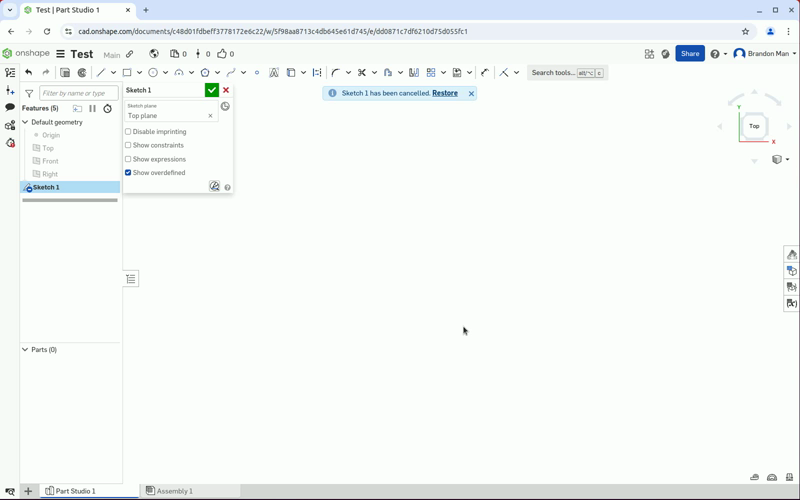
click(463, 326)
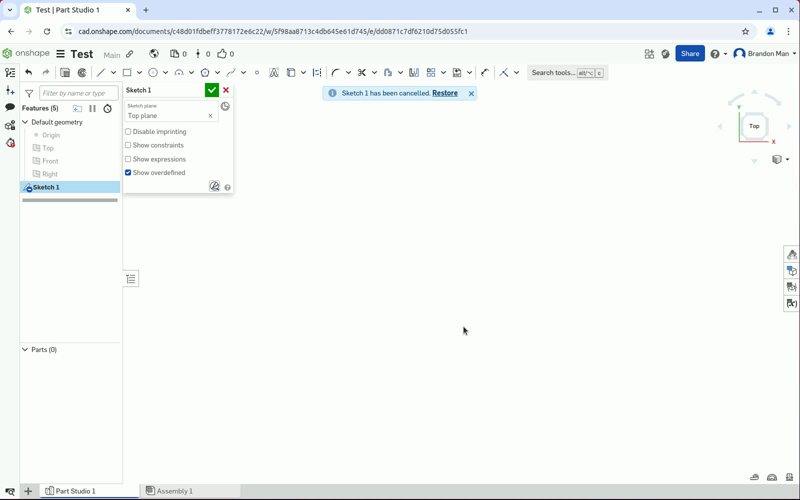
scroll(-6)
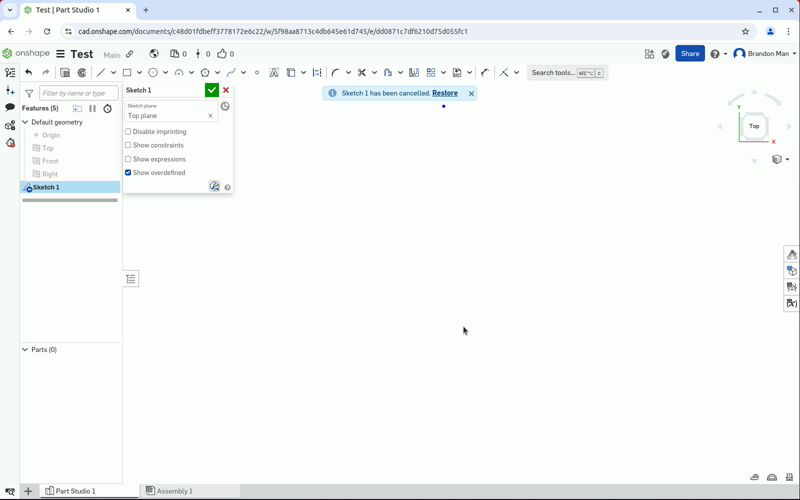
scroll(-6)
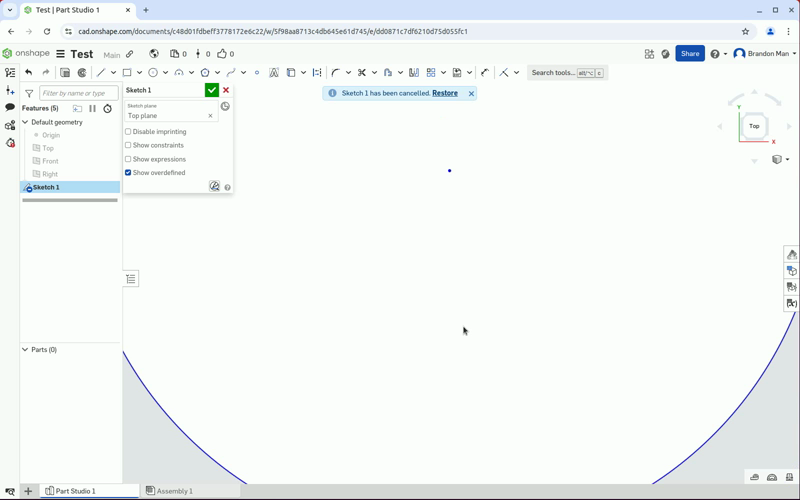
scroll(-6)
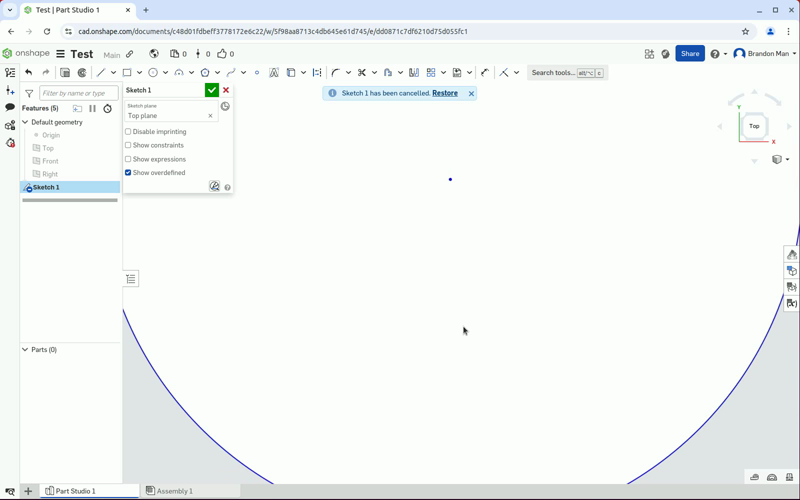
scroll(-6)
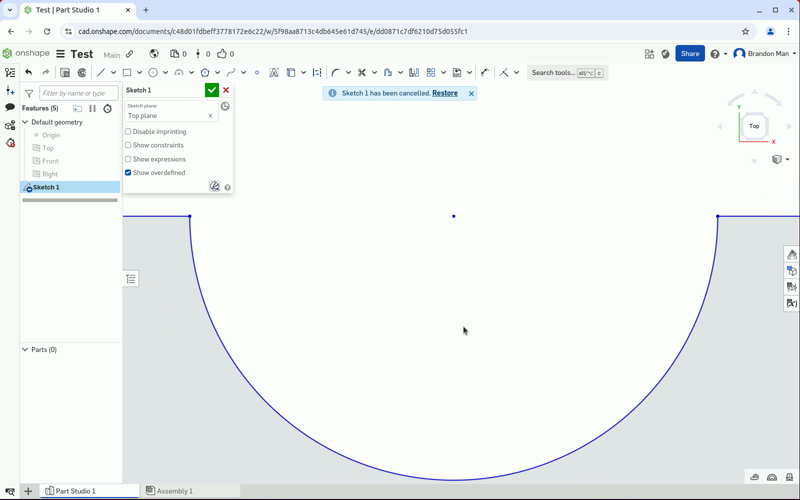
scroll(-6)
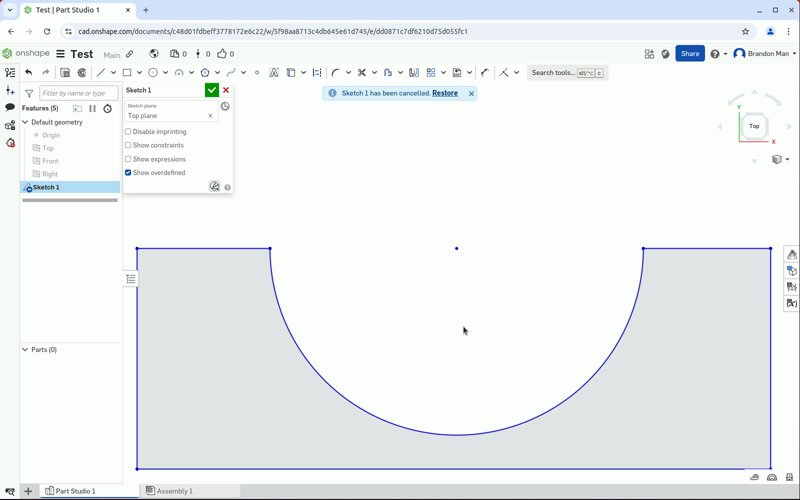
scroll(-6)
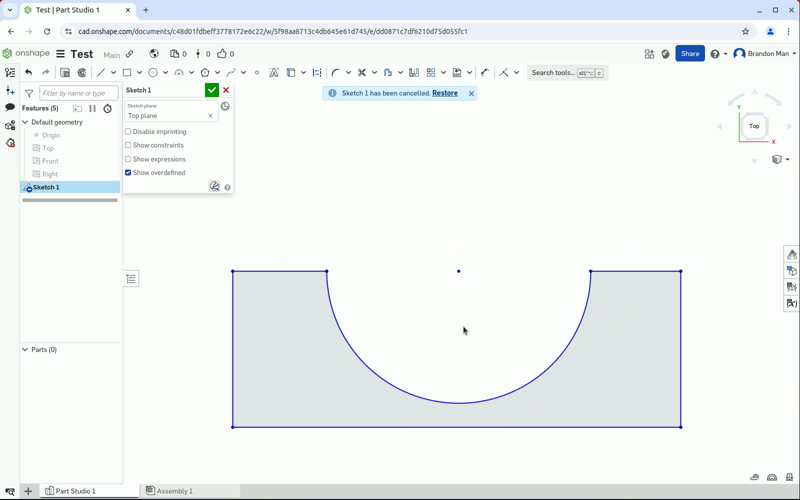
scroll(-6)
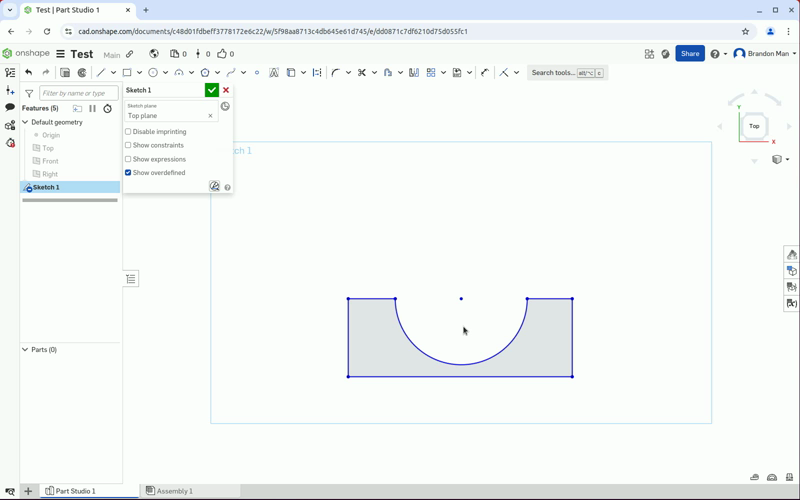
mouse_move(73, 352)
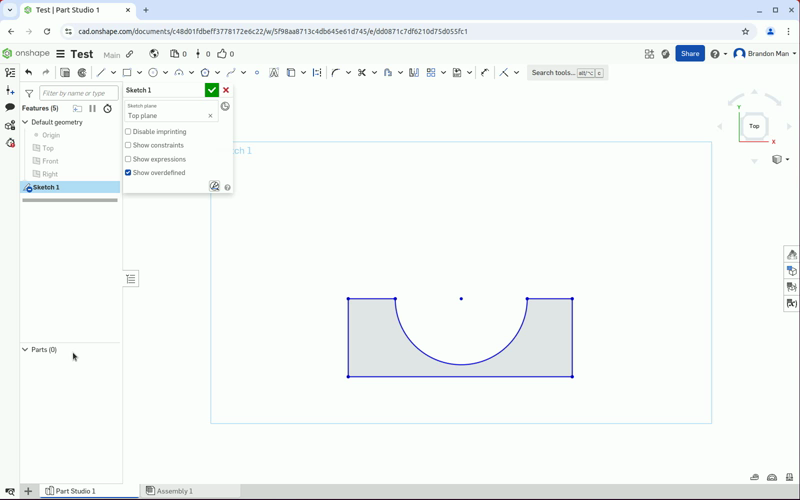
key(shift+y)
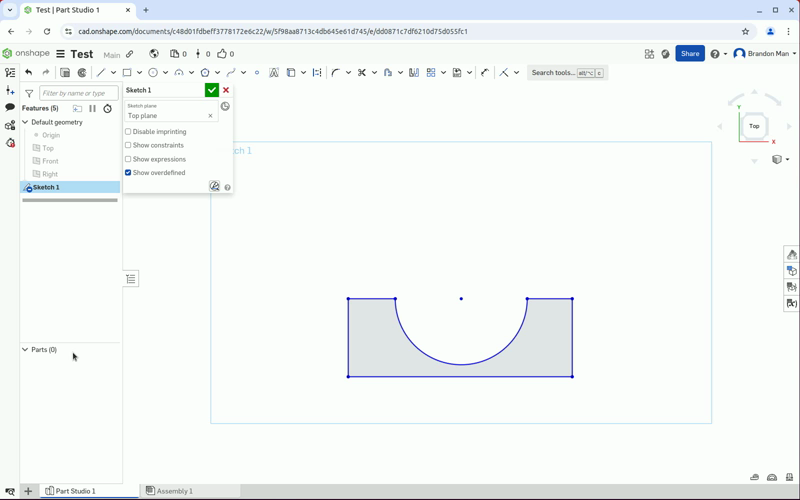
key(shift+e)
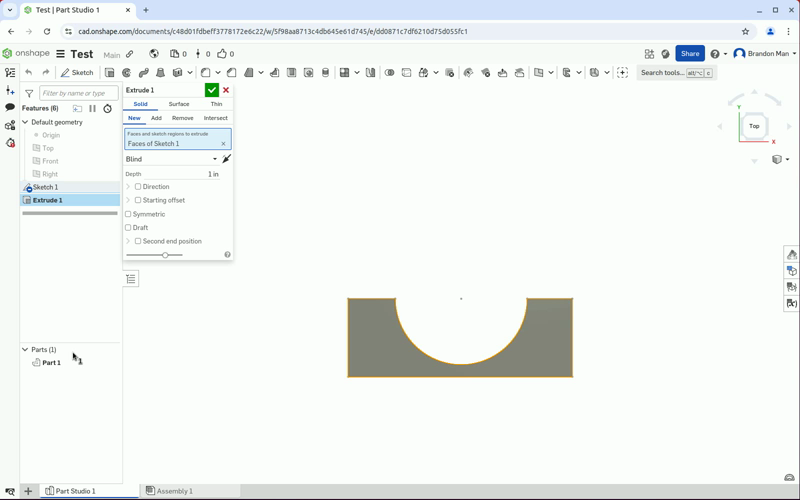
mouse_move(143, 106)
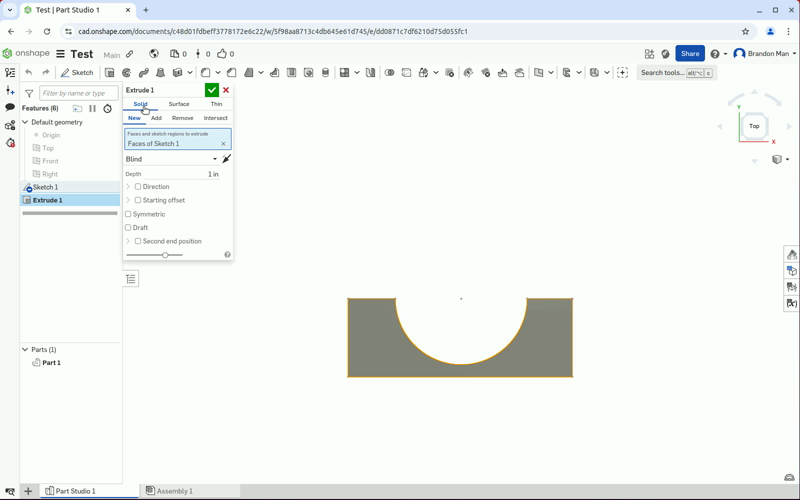
click(143, 106)
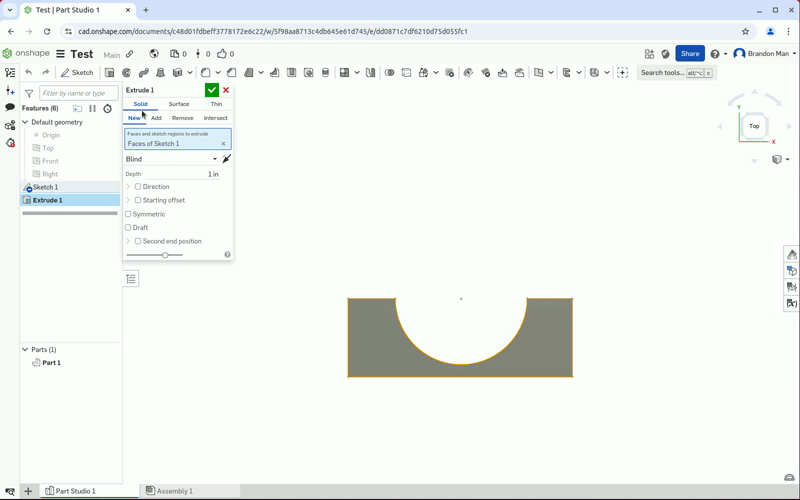
mouse_move(137, 120)
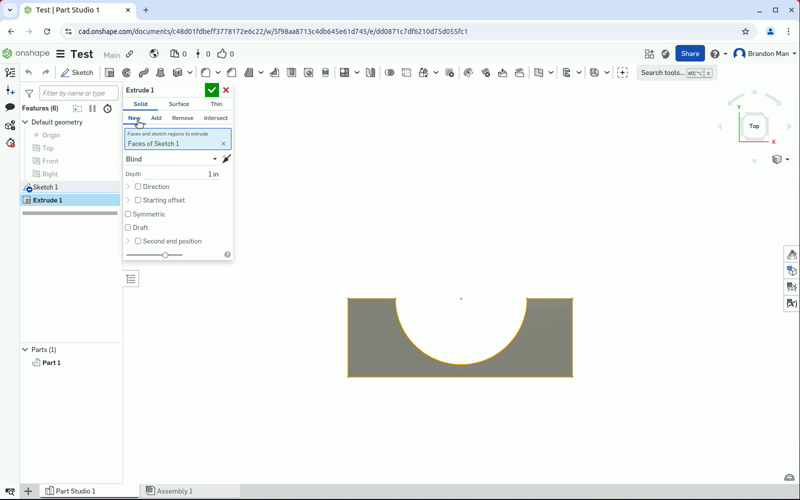
click(137, 120)
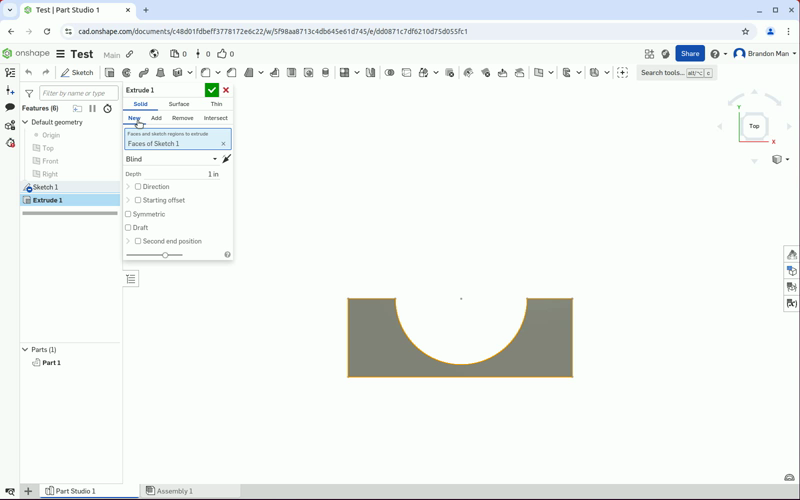
key(tab, 4)
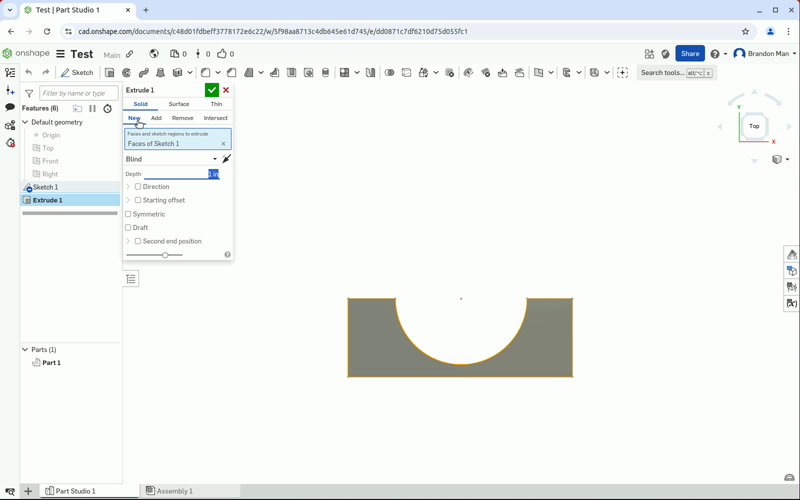
text(4.814)
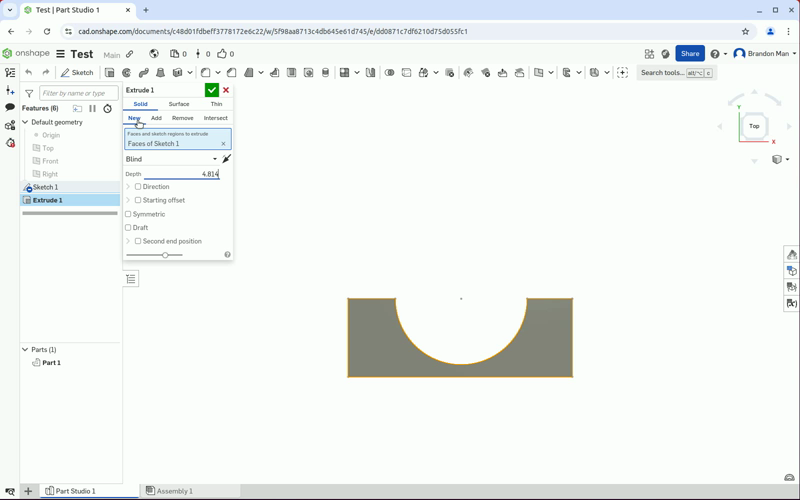
key(enter)
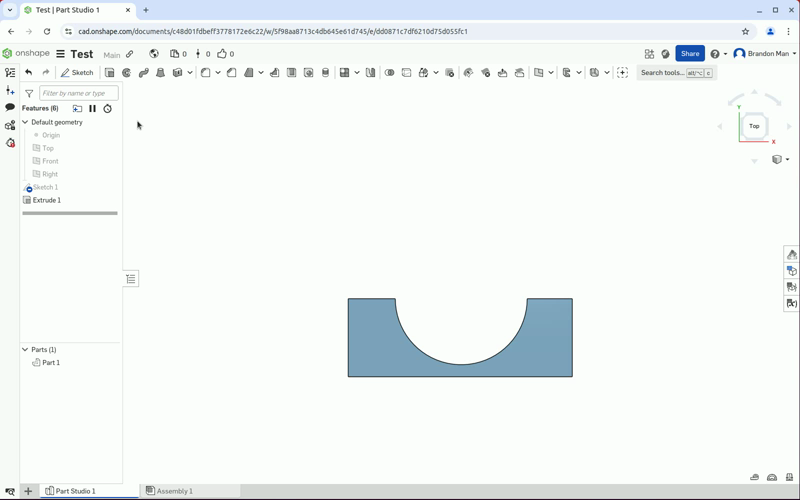
key(shift+h)
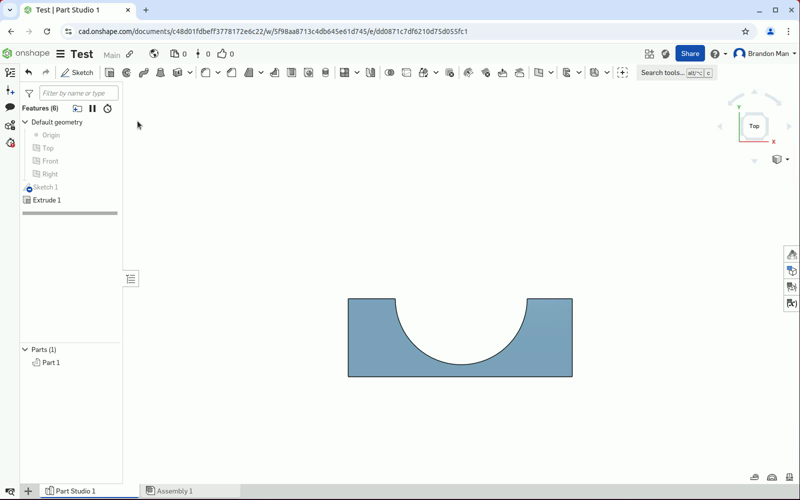
key(shift+h)
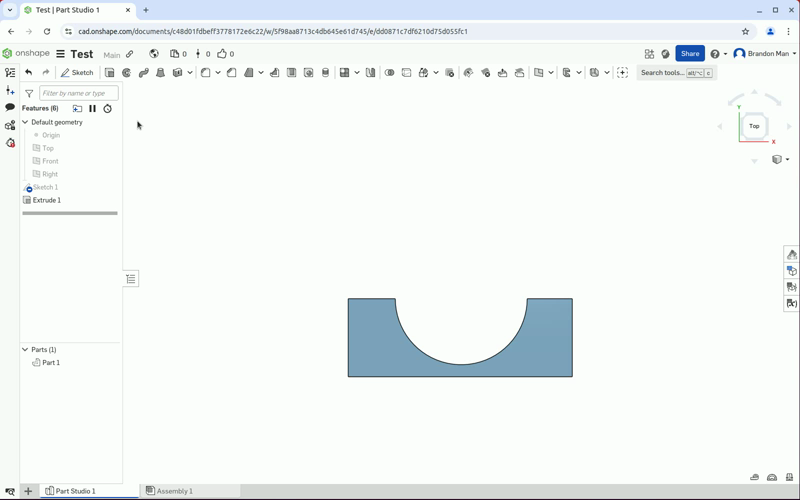
mouse_move(73, 189)
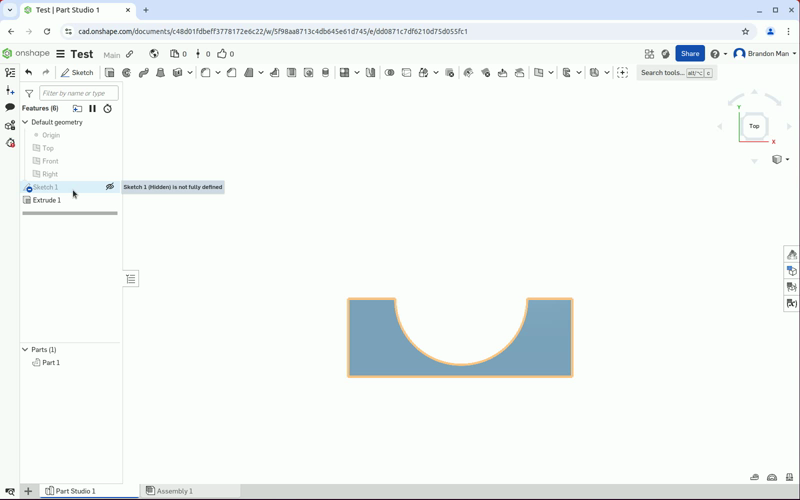
click(73, 189)
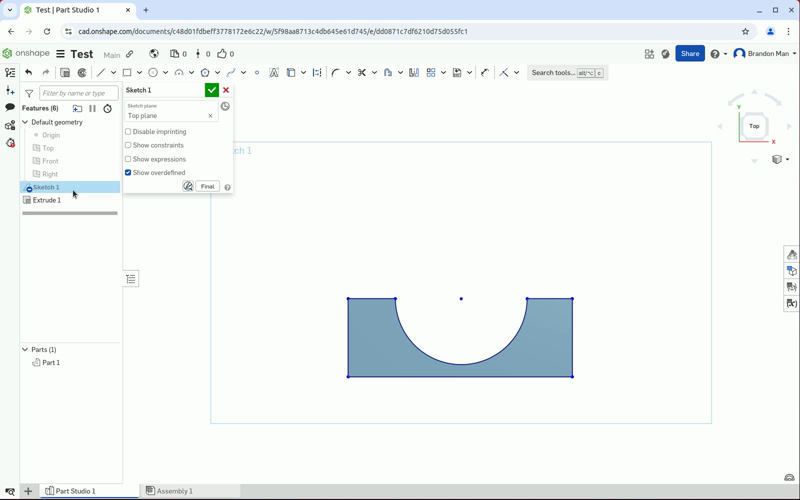
mouse_move(229, 92)
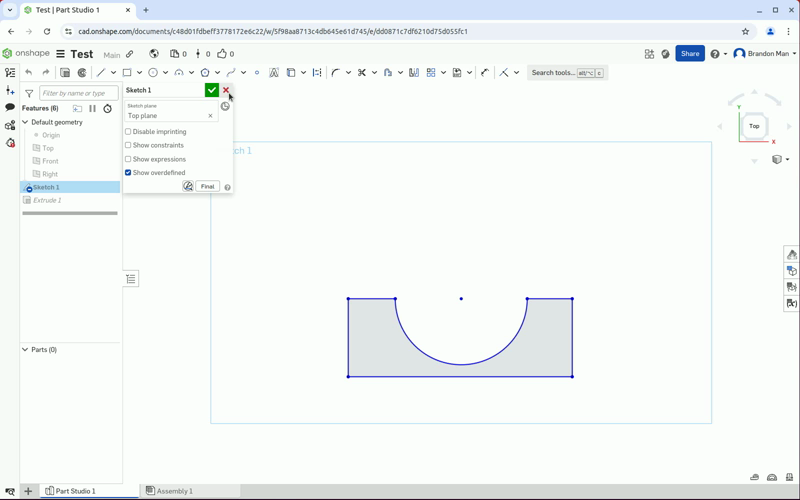
click(229, 92)
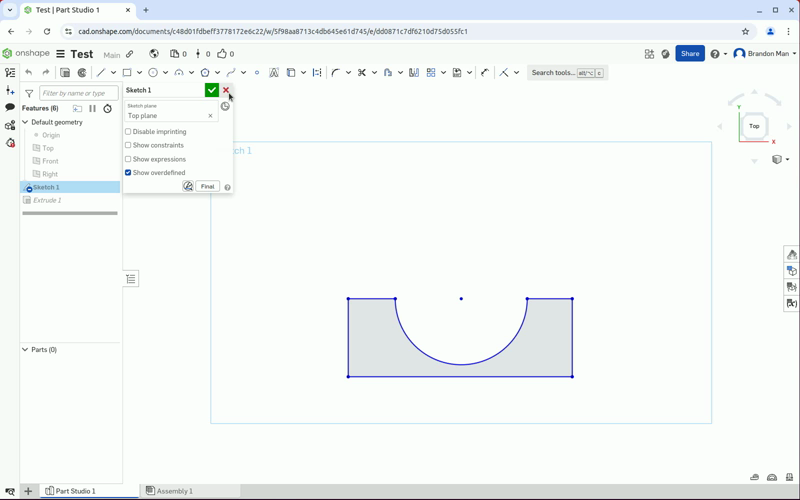
key(shift+s)
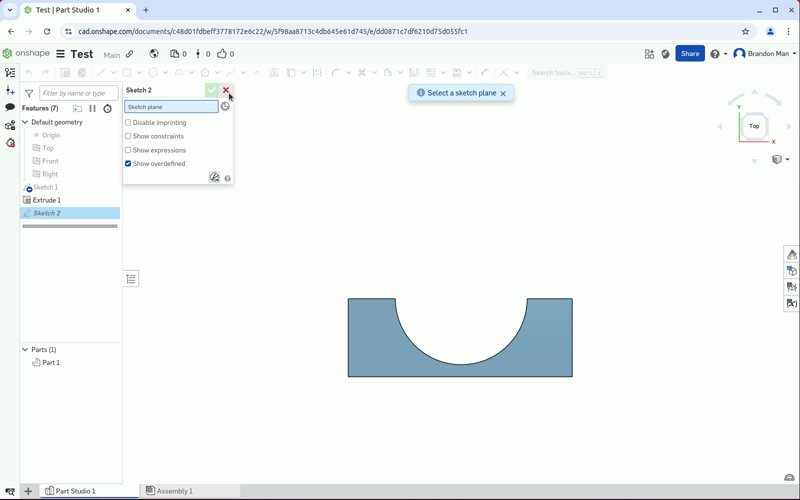
mouse_move(73, 150)
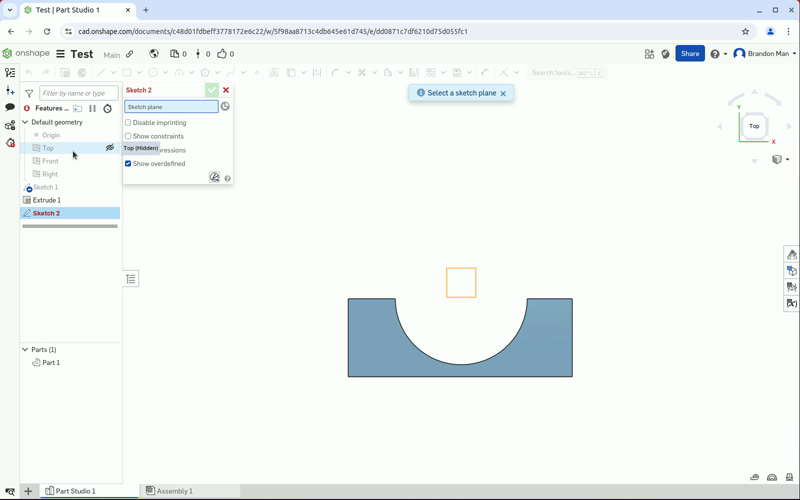
click(73, 150)
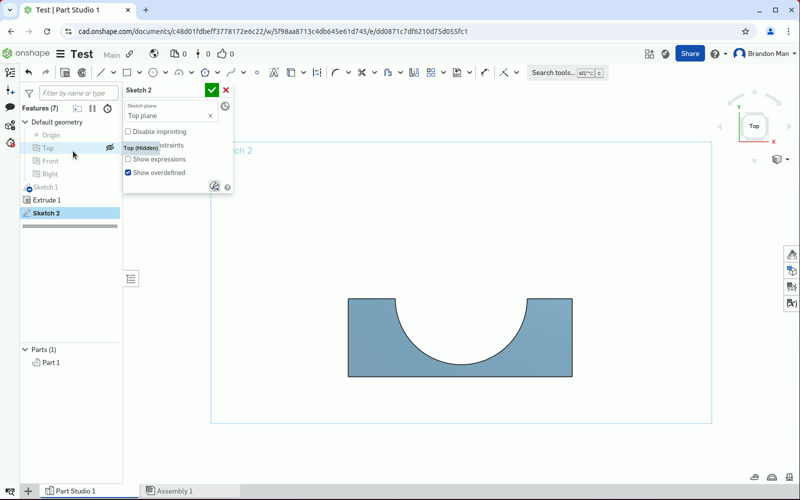
mouse_move(73, 352)
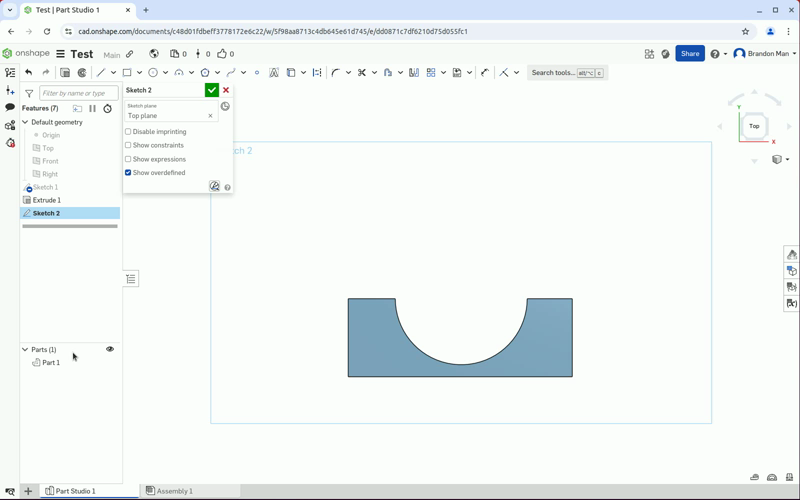
key(y)
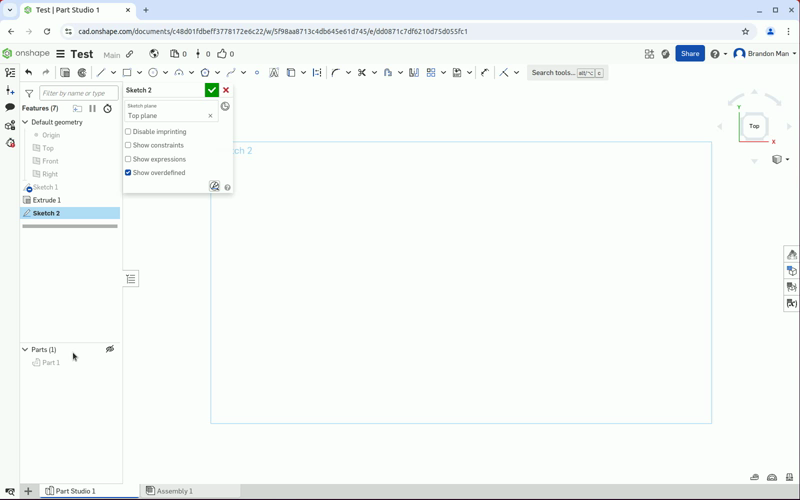
key(l)
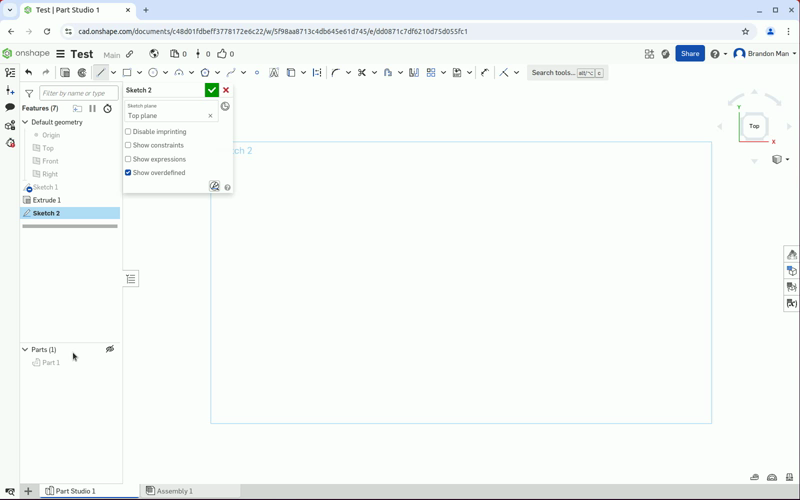
key_down(shift)
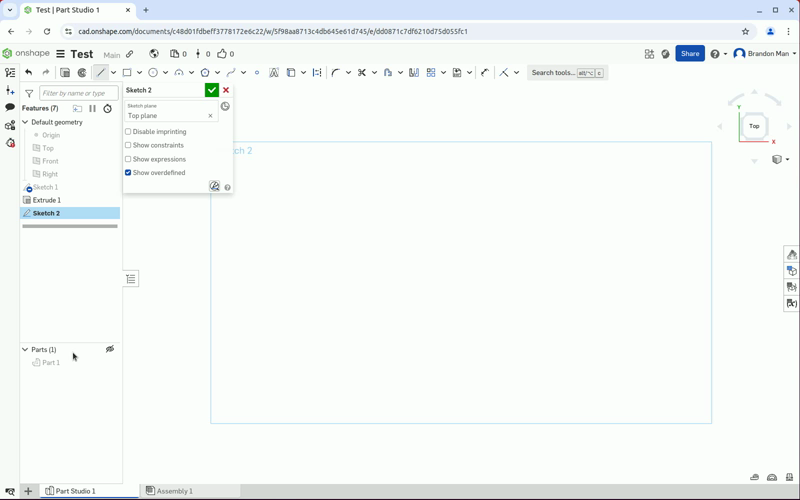
mouse_move(348, 376)
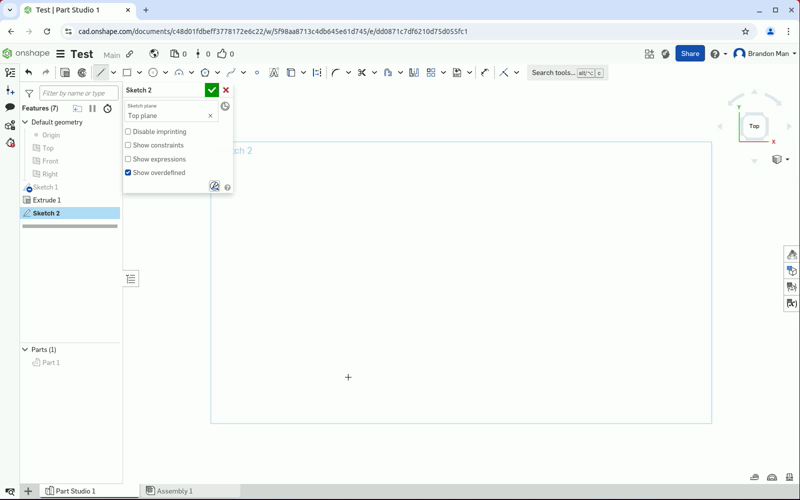
click(348, 376)
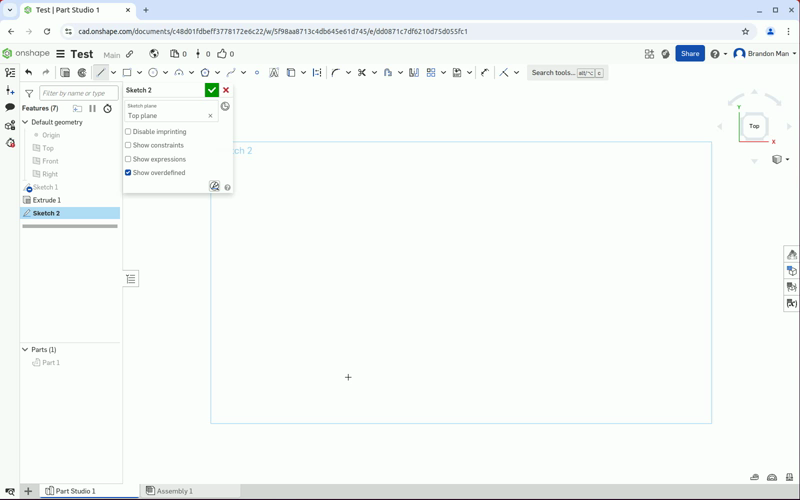
key_up(shift)
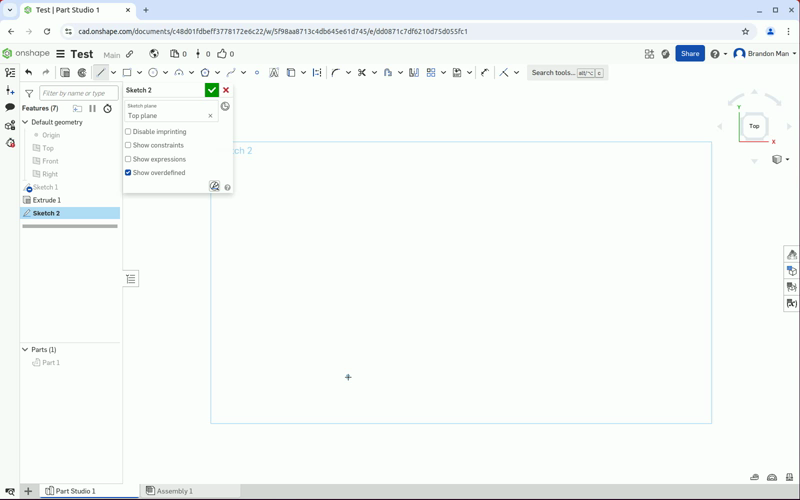
key_down(shift)
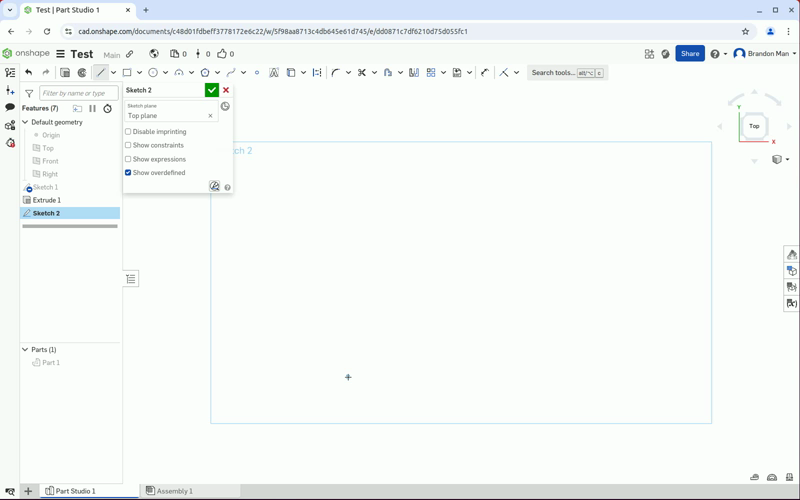
mouse_move(572, 376)
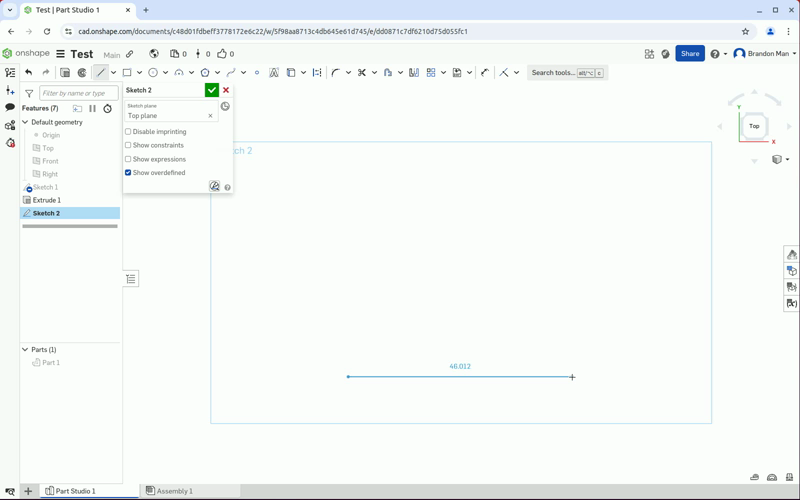
click(572, 376)
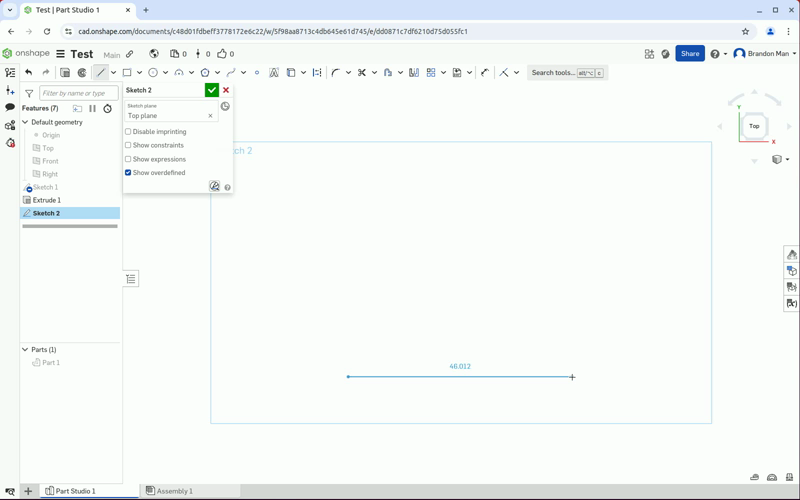
key_up(shift)
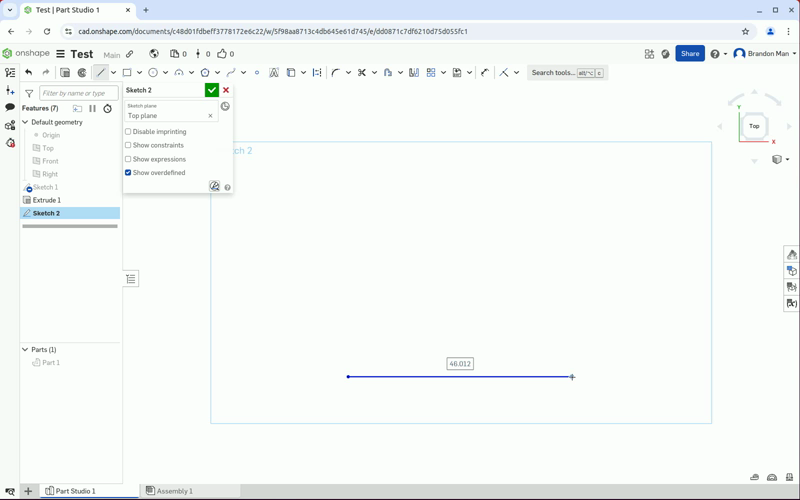
key_down(shift)
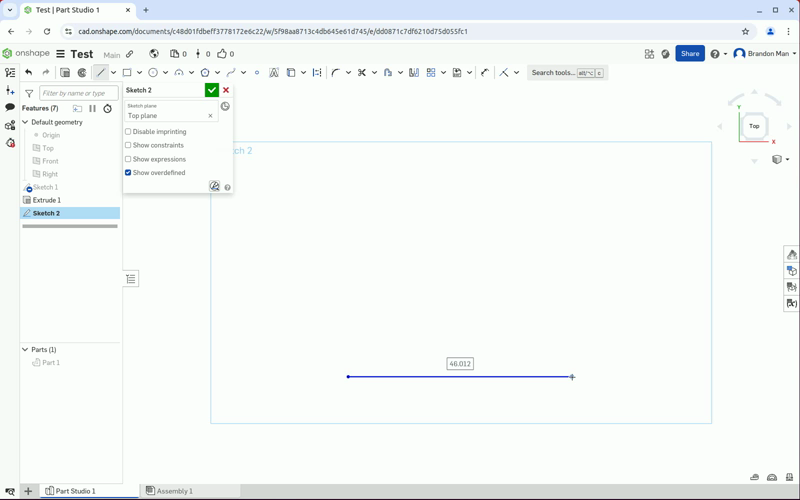
mouse_move(572, 298)
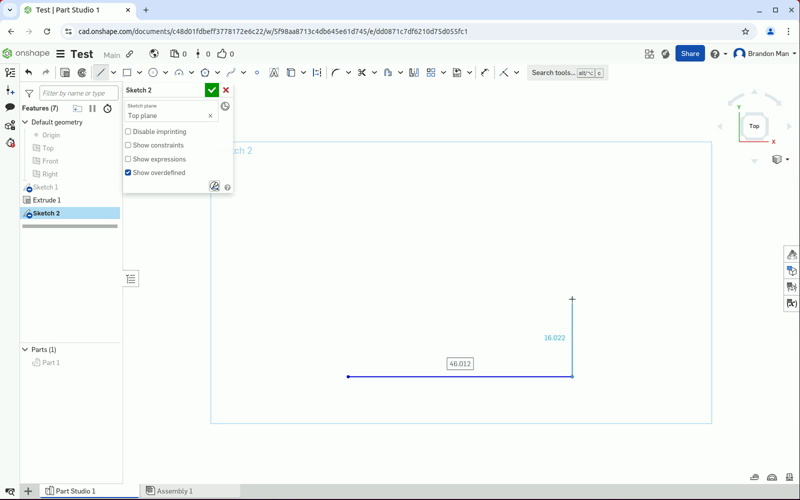
click(572, 298)
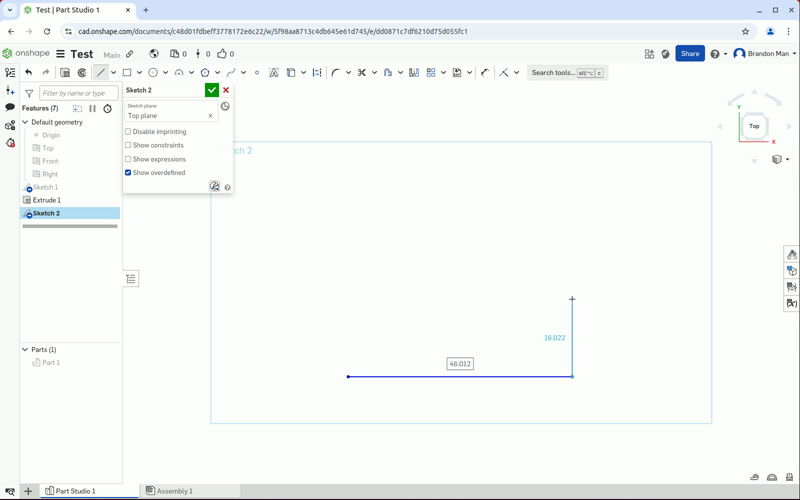
key_up(shift)
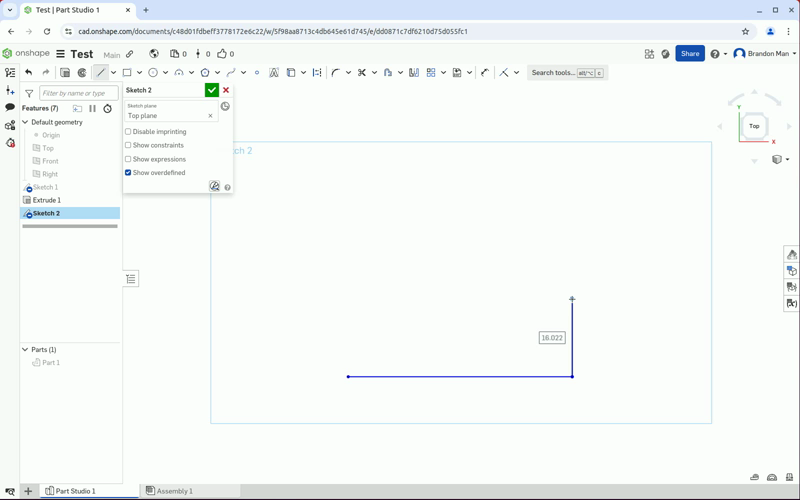
key_down(shift)
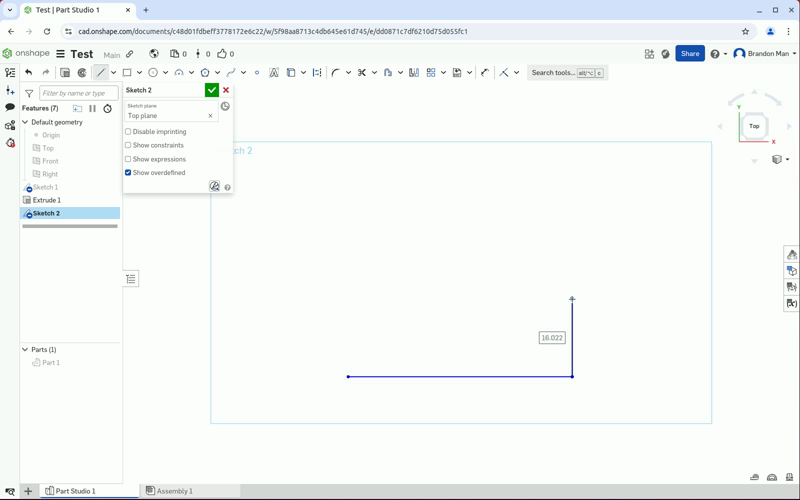
mouse_move(589, 298)
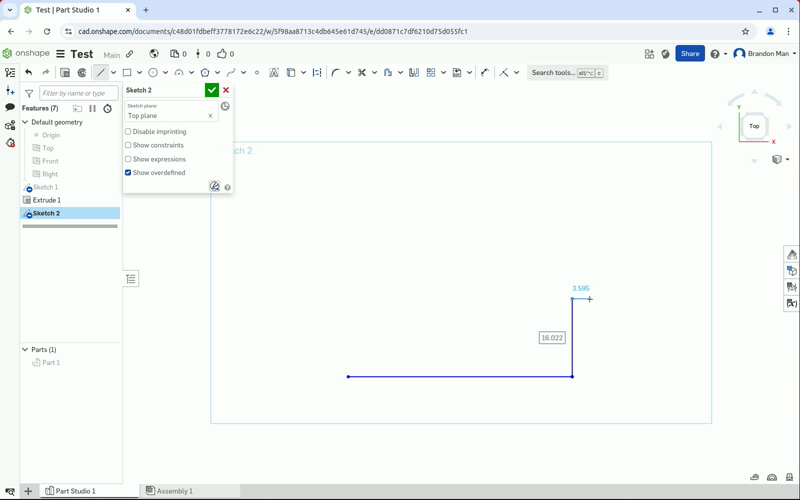
mouse_move(527, 298)
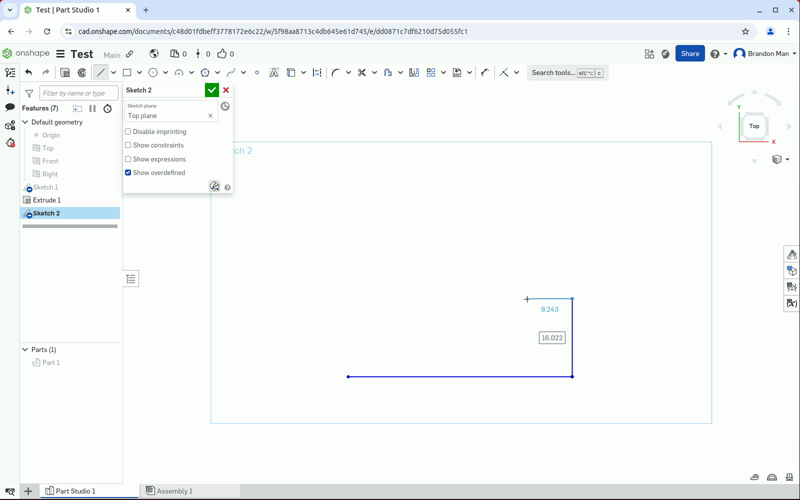
click(527, 298)
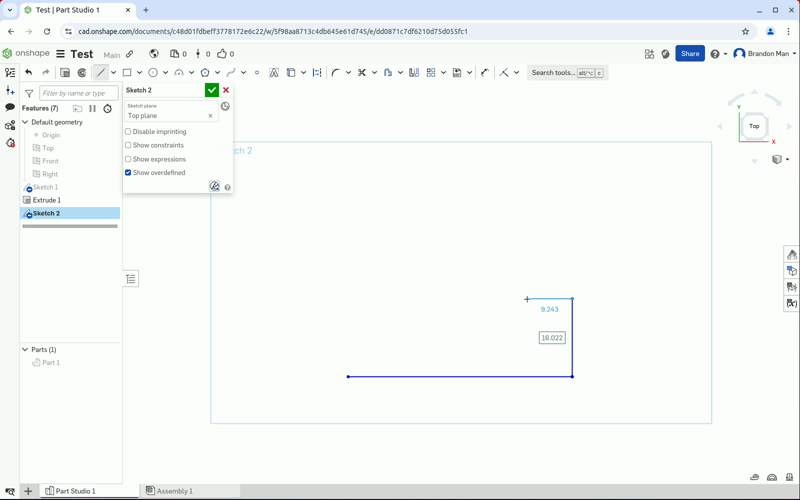
key_up(shift)
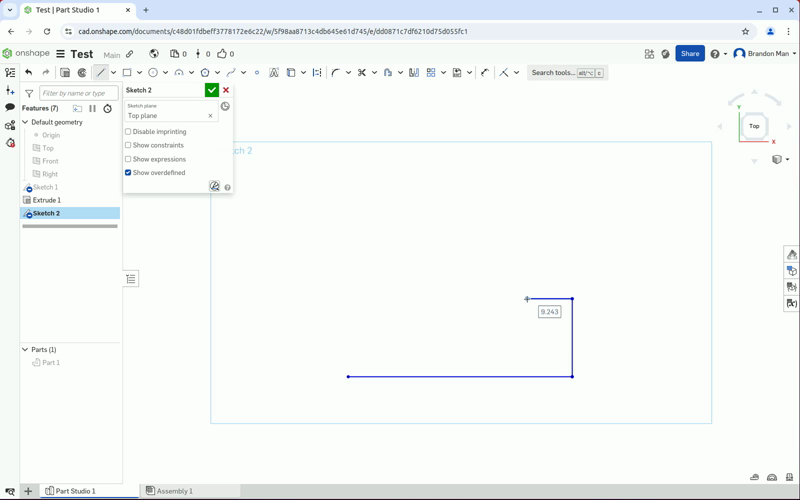
key(esc)
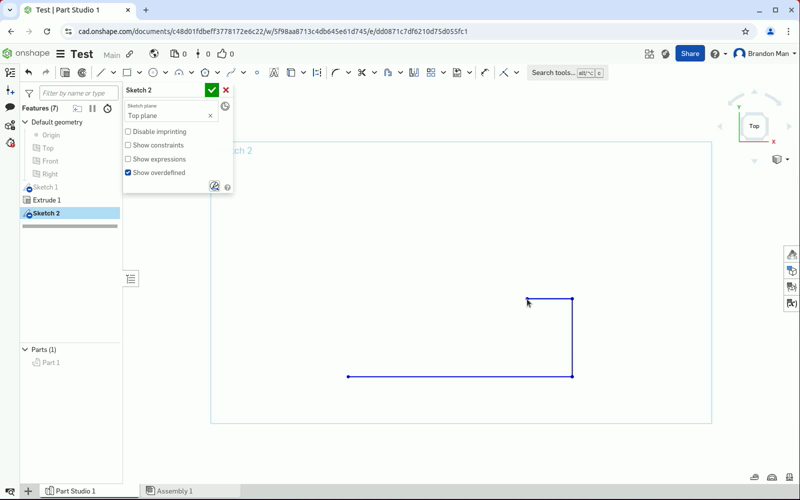
key(a)
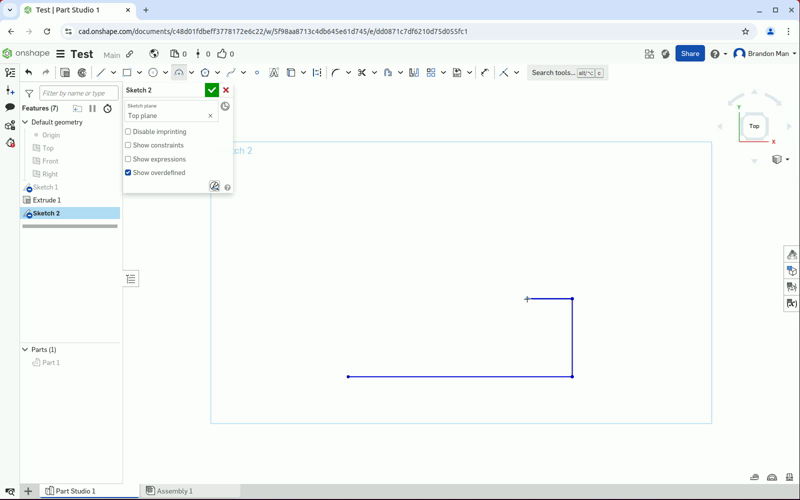
mouse_move(527, 298)
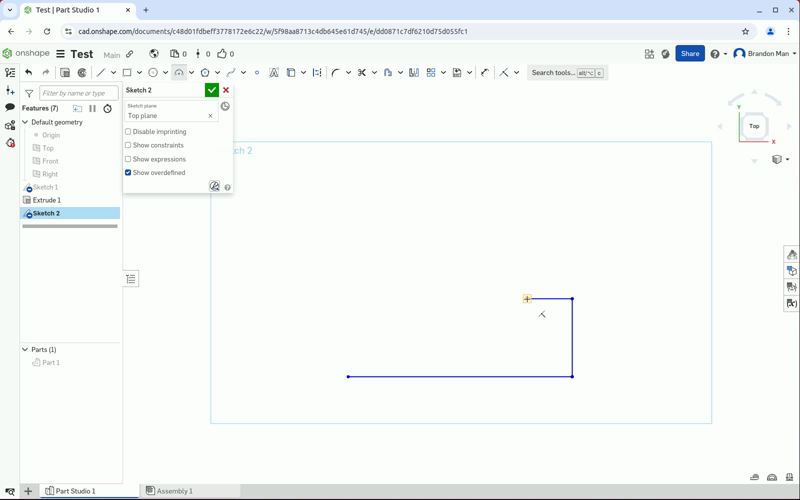
click(527, 298)
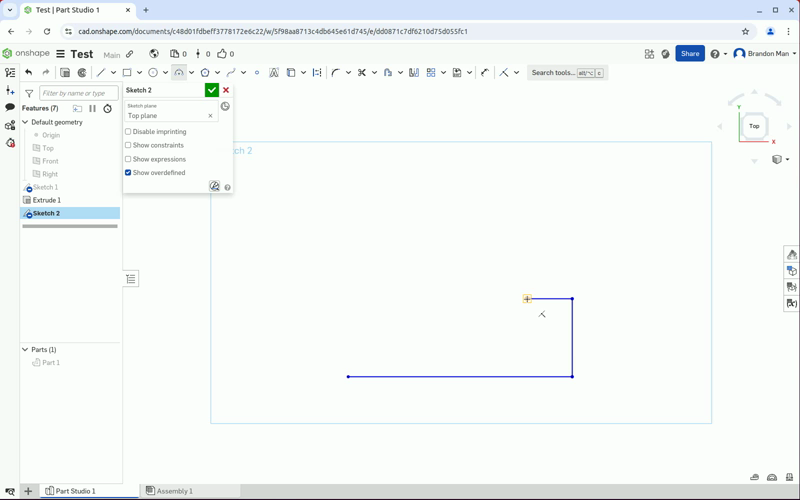
key_down(shift)
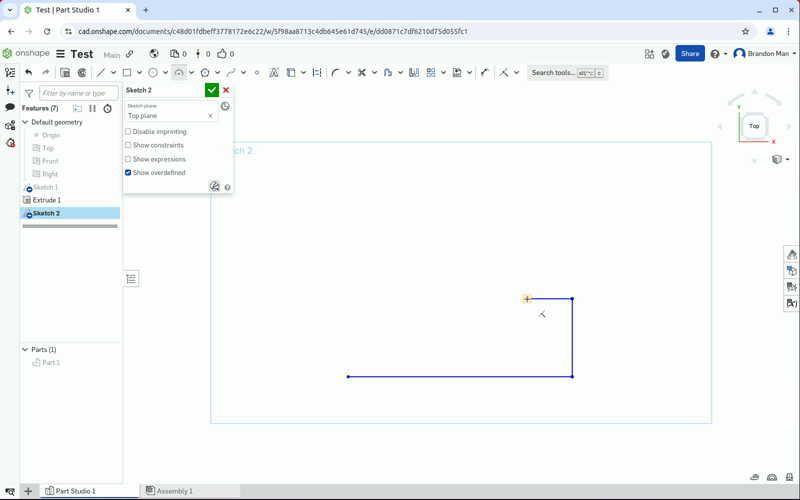
mouse_move(395, 298)
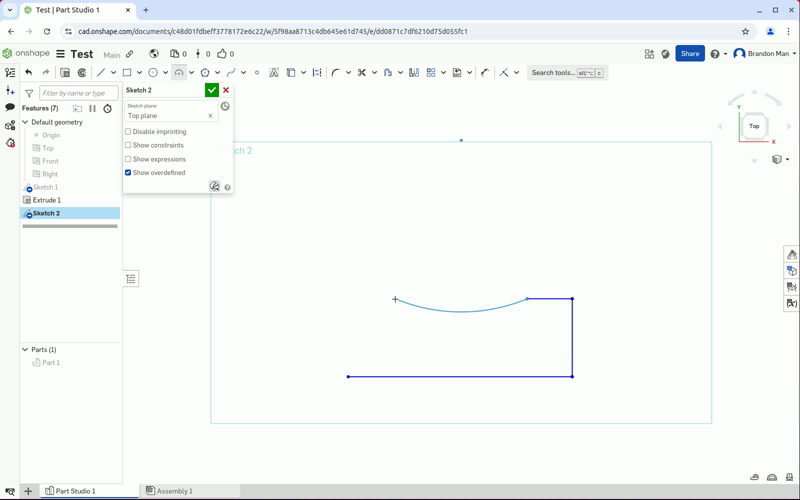
click(395, 298)
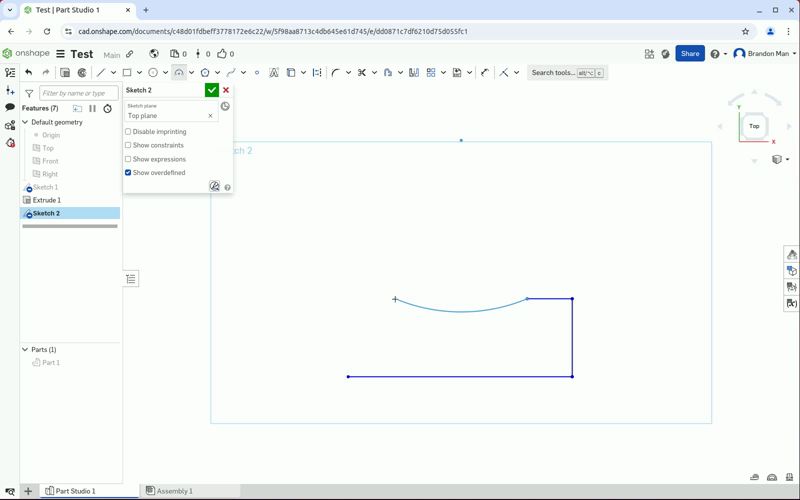
mouse_move(461, 364)
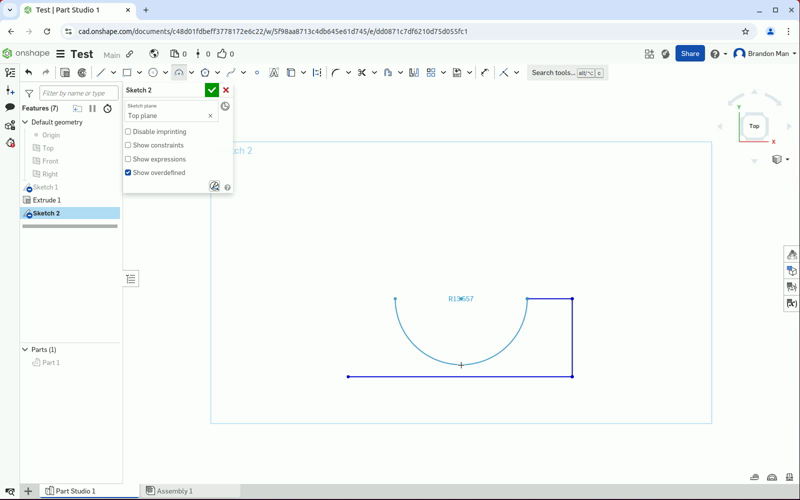
click(461, 364)
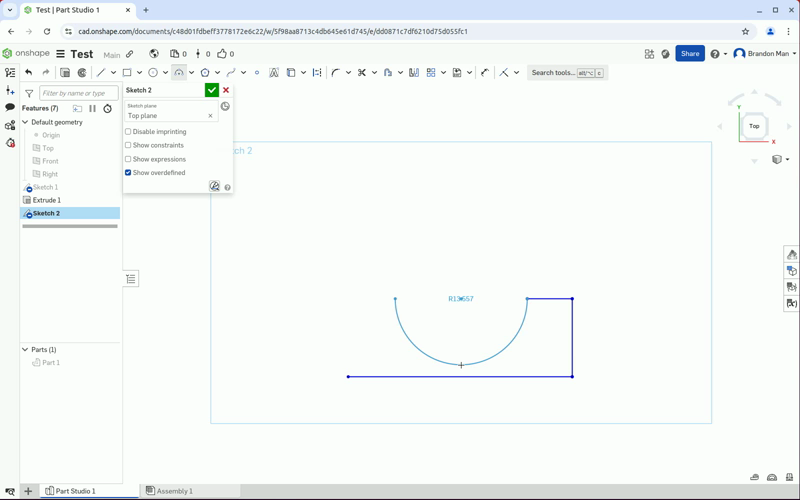
key_up(shift)
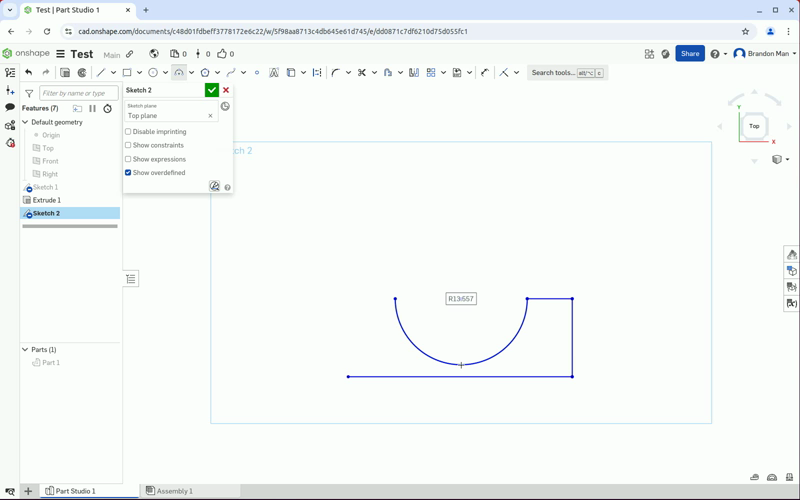
key(esc)
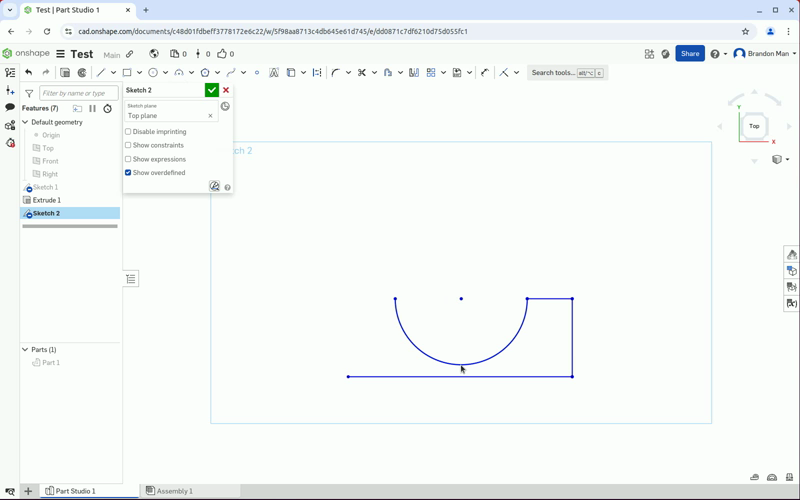
key(l)
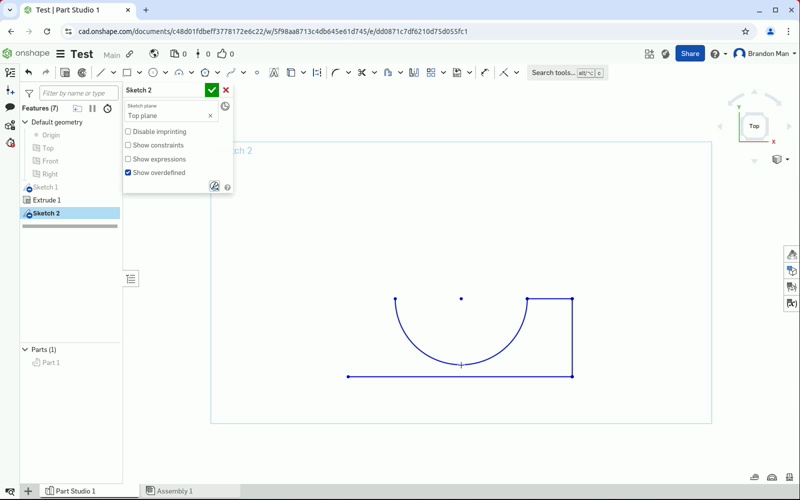
mouse_move(395, 298)
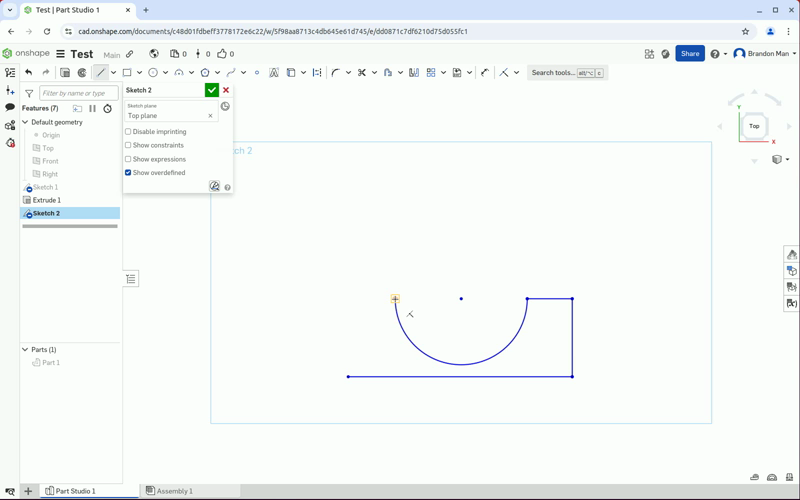
click(395, 298)
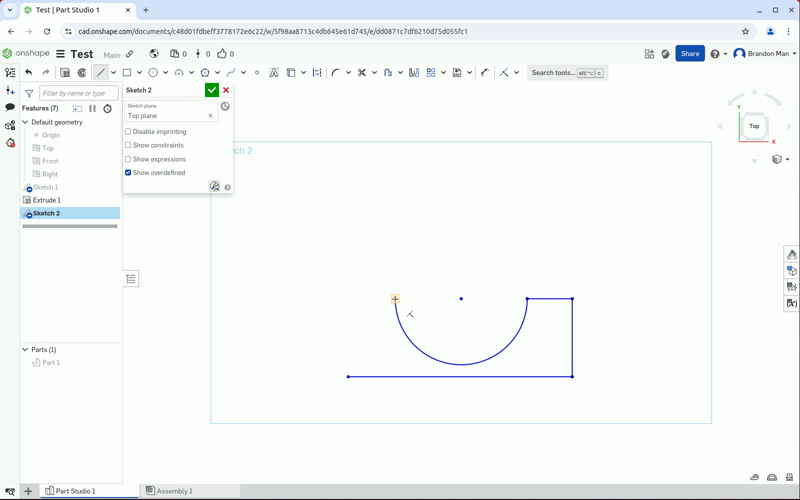
key_down(shift)
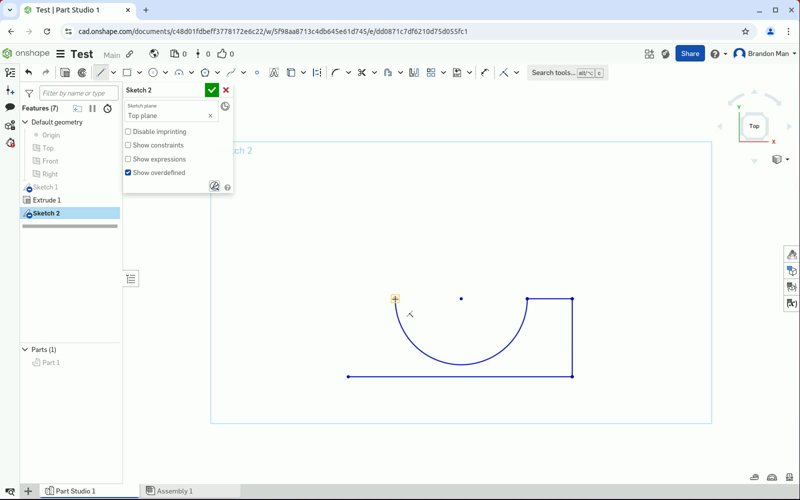
mouse_move(425, 298)
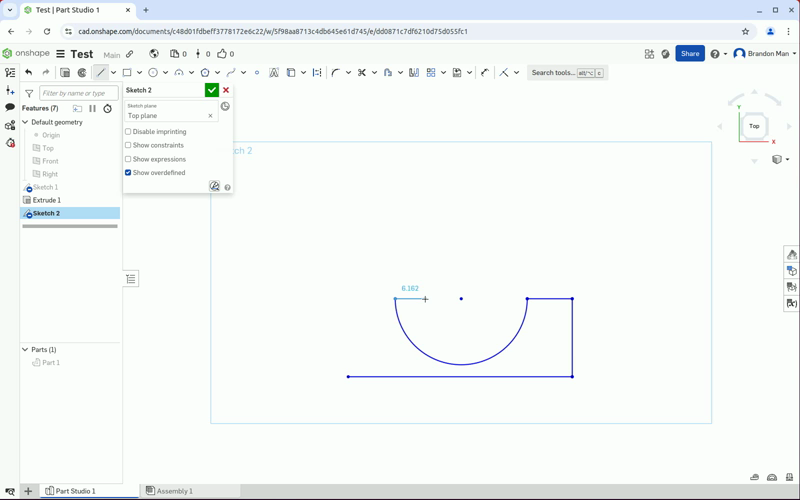
mouse_move(348, 298)
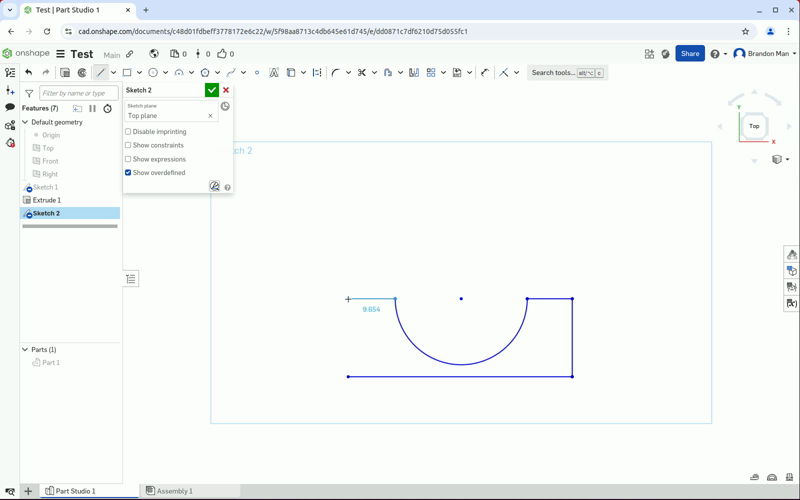
click(348, 298)
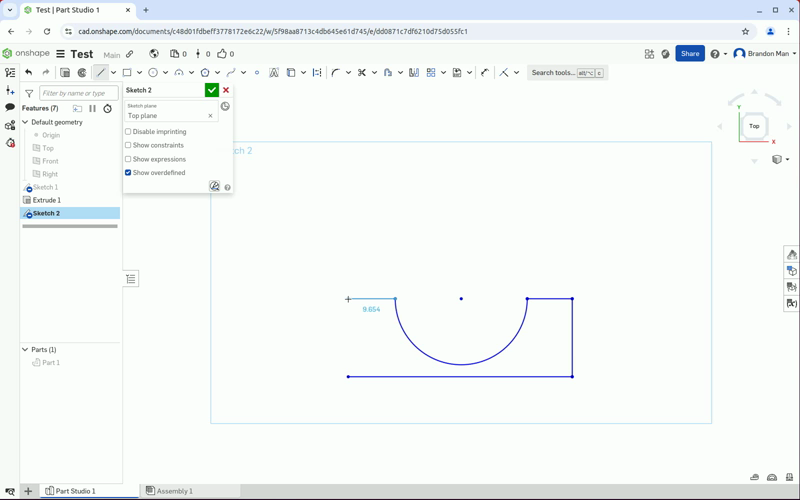
key_up(shift)
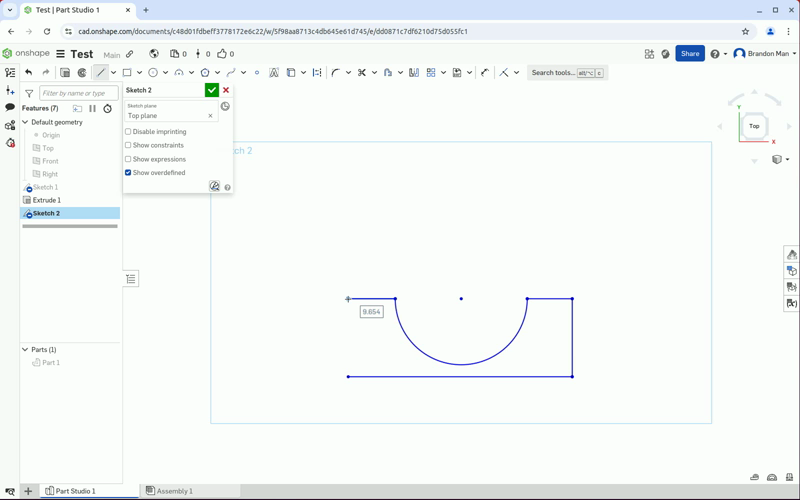
key_down(shift)
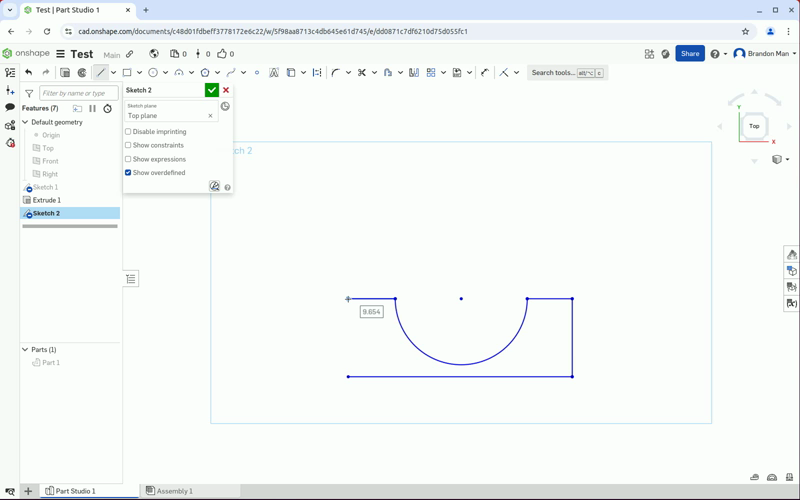
mouse_move(348, 376)
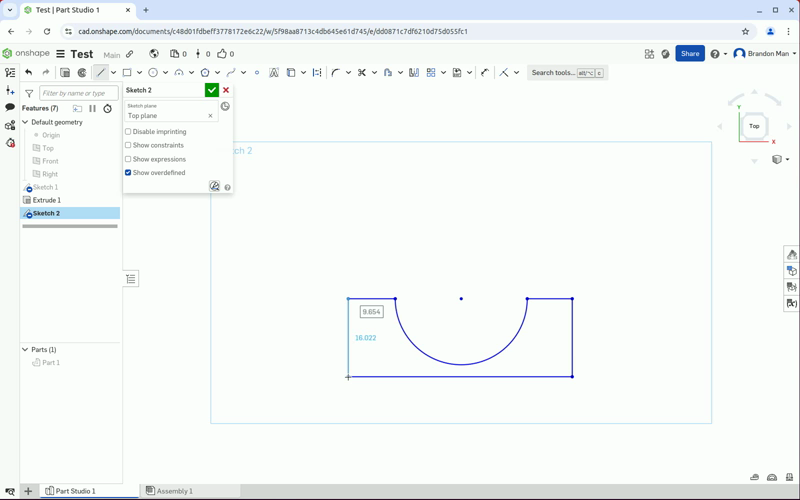
key_up(shift)
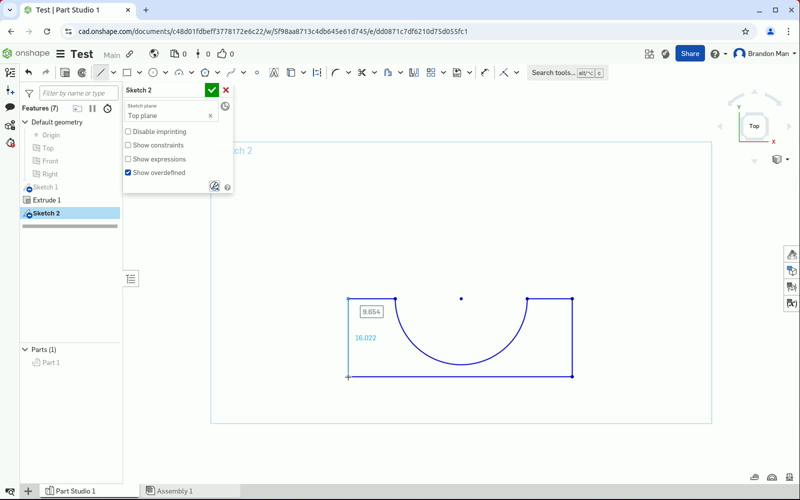
click(348, 376)
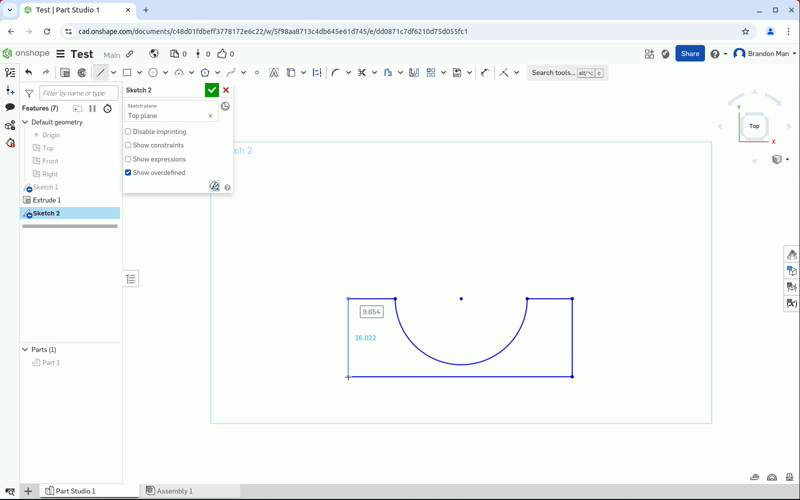
key(esc)
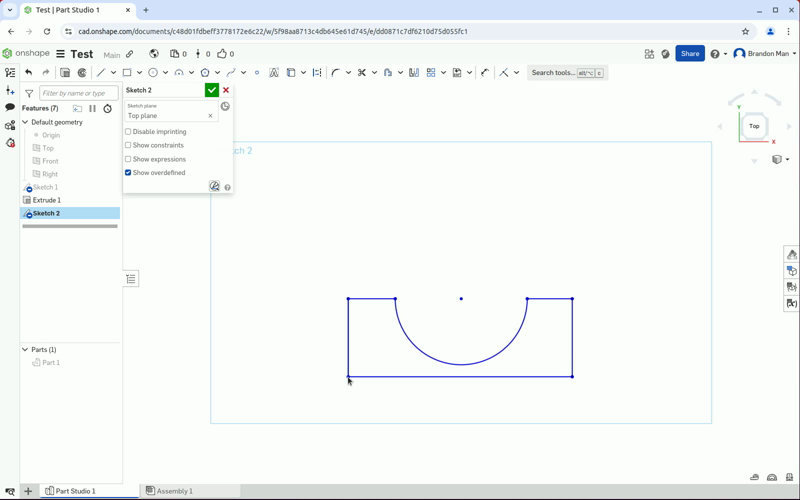
mouse_move(456, 319)
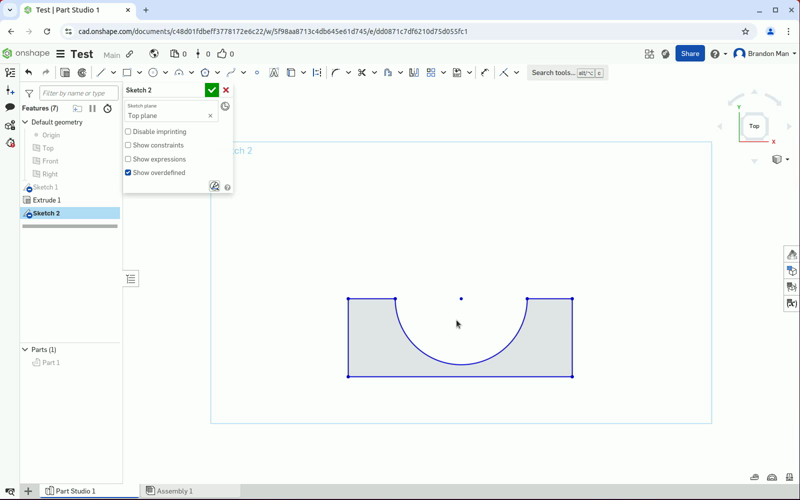
scroll(6)
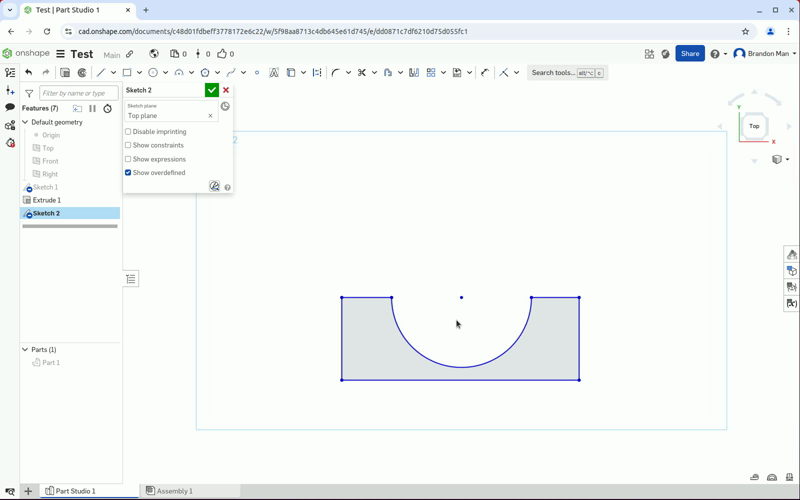
scroll(6)
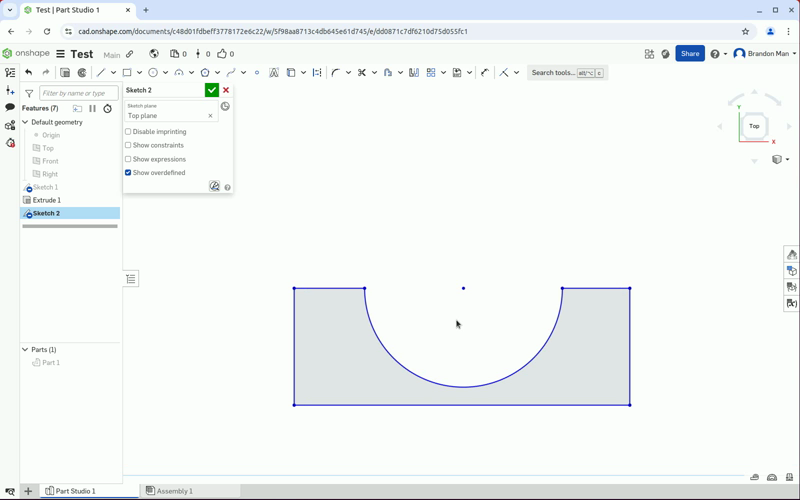
scroll(6)
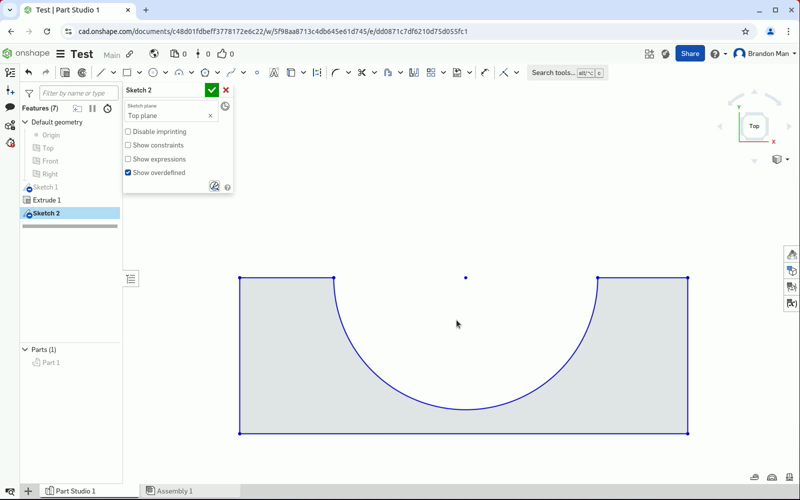
scroll(6)
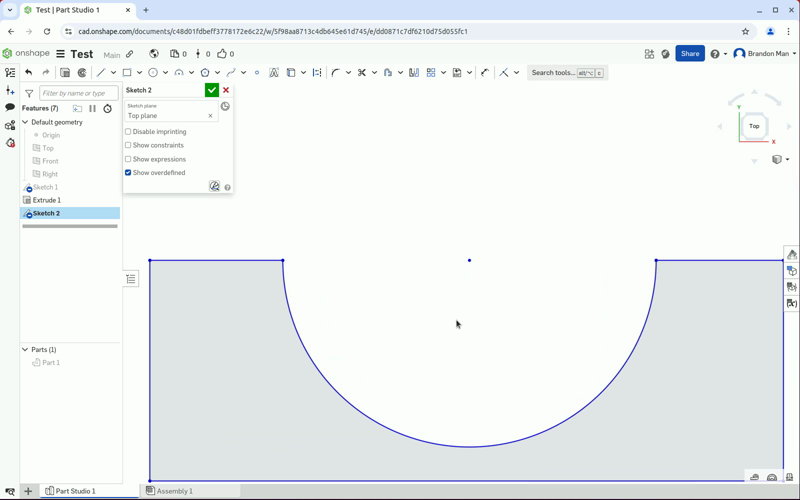
scroll(6)
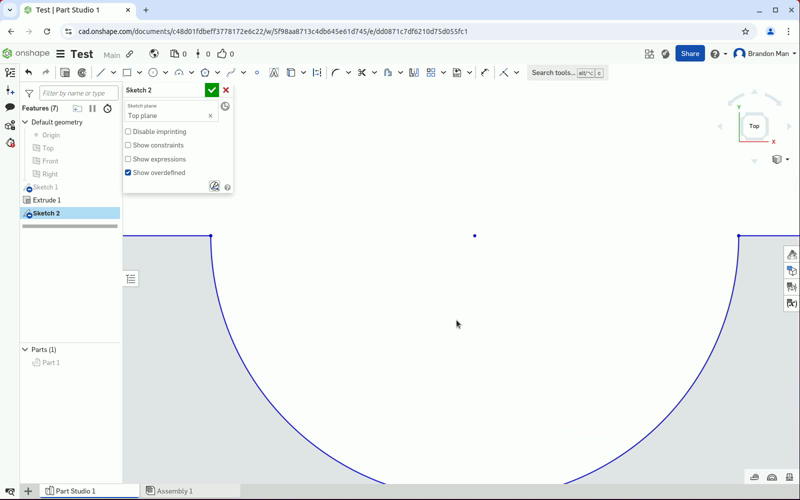
scroll(6)
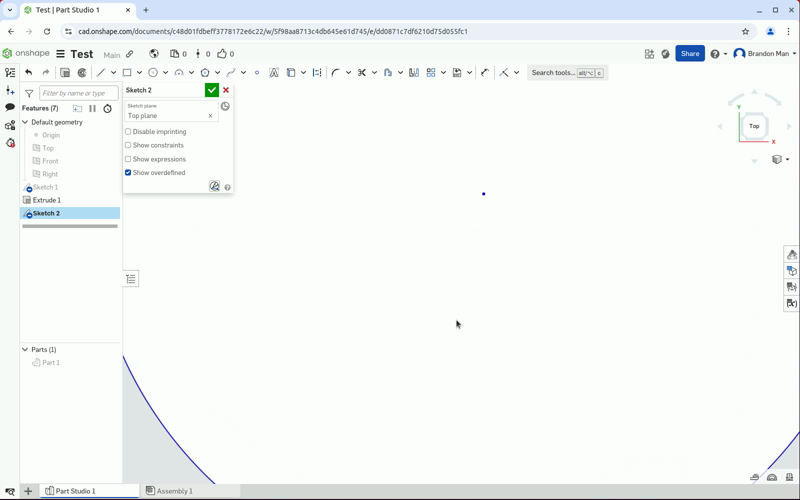
scroll(6)
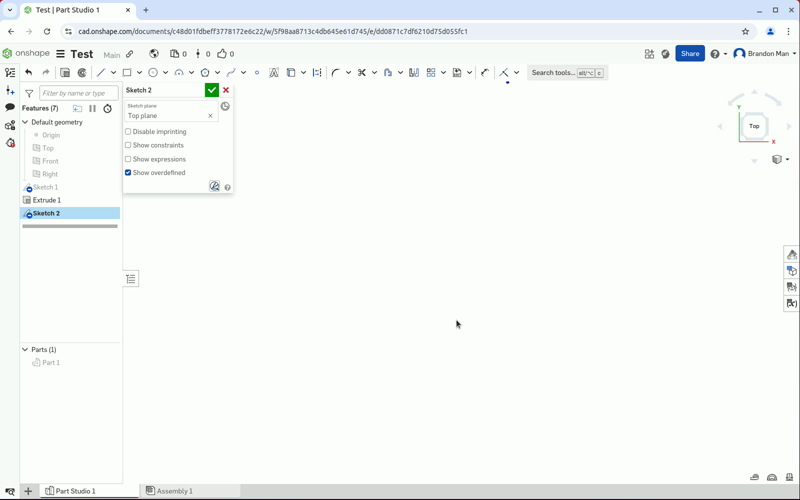
click(456, 319)
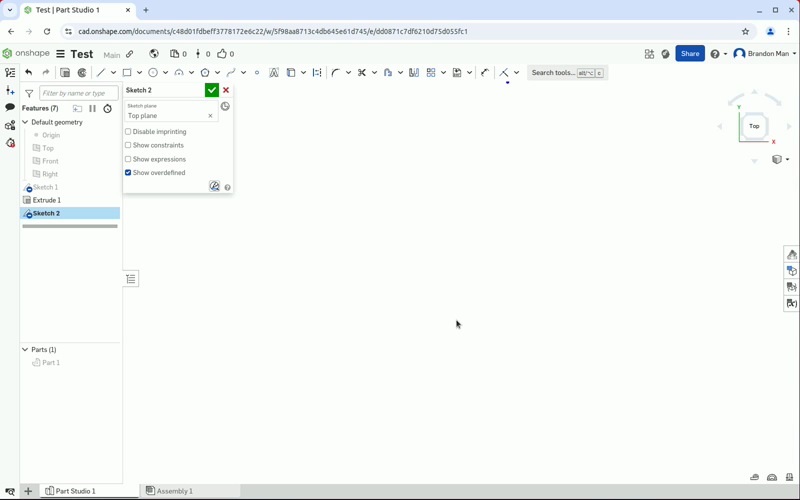
scroll(-6)
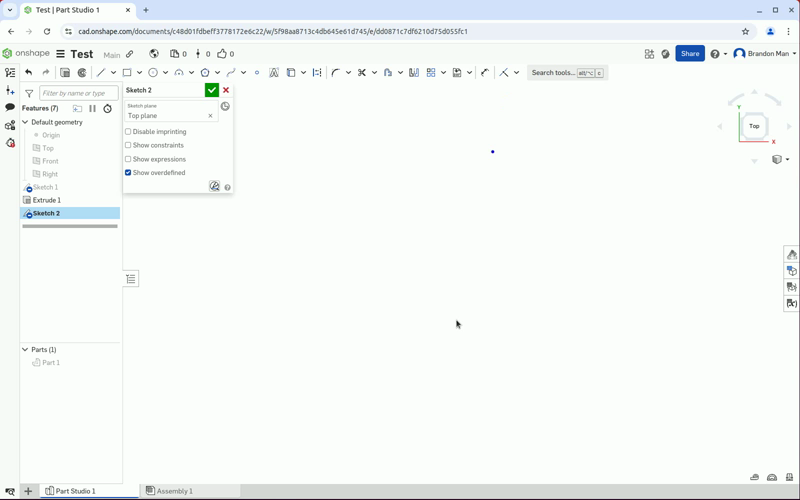
scroll(-6)
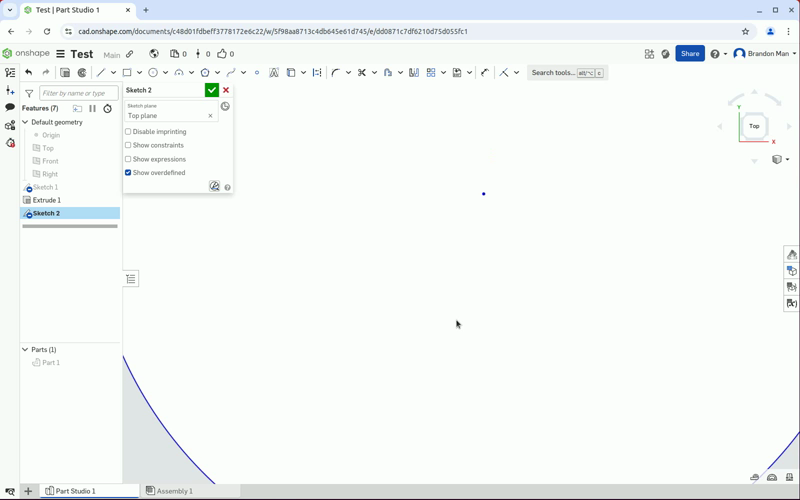
scroll(-6)
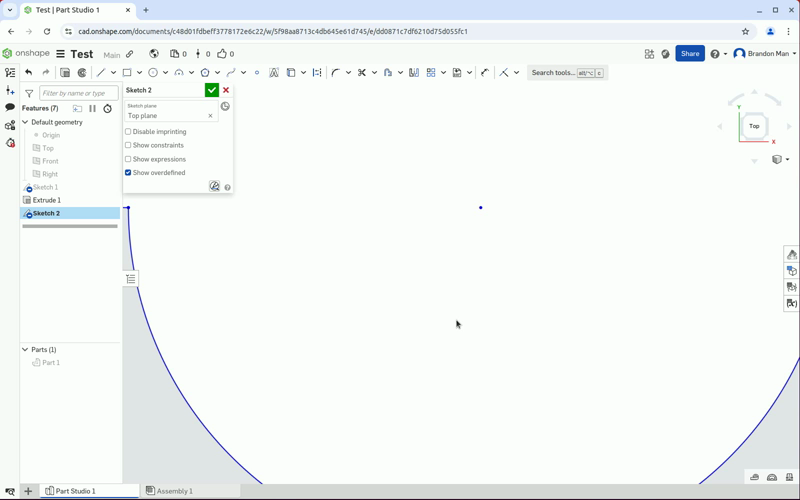
scroll(-6)
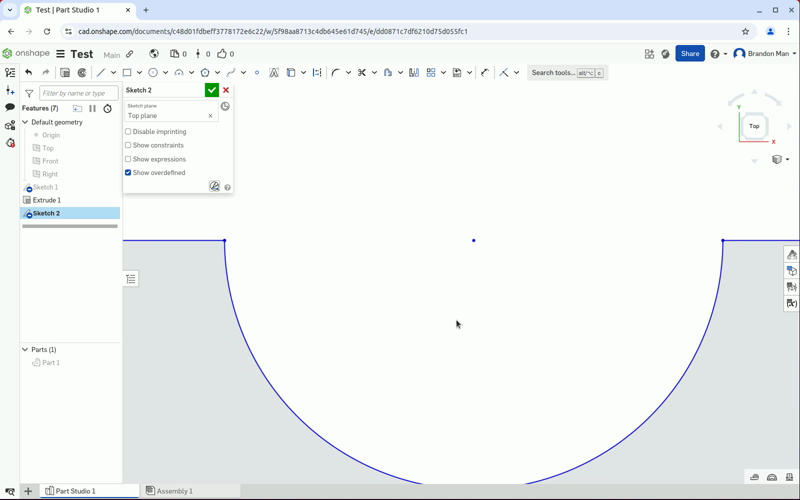
scroll(-6)
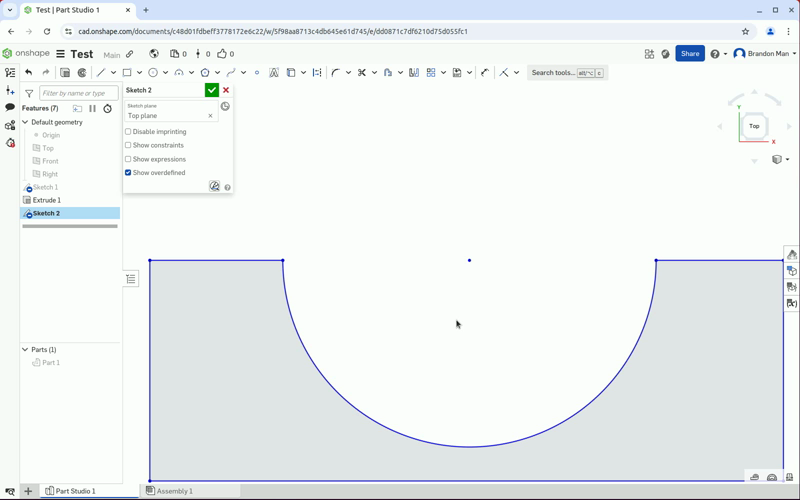
scroll(-6)
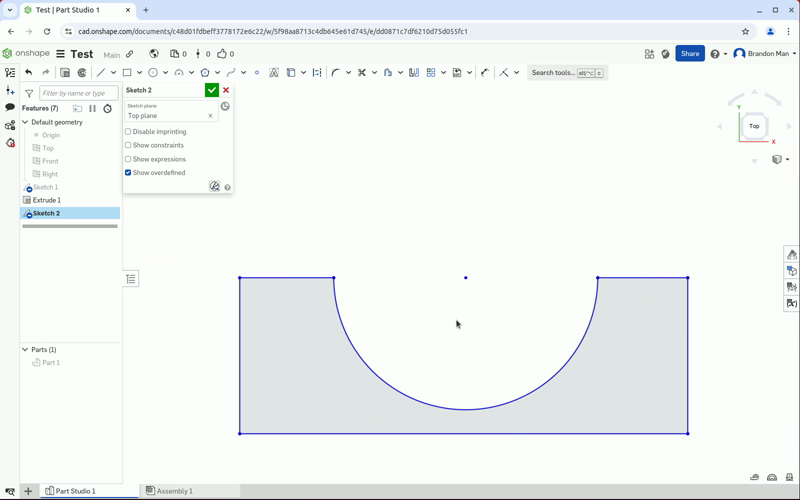
scroll(-6)
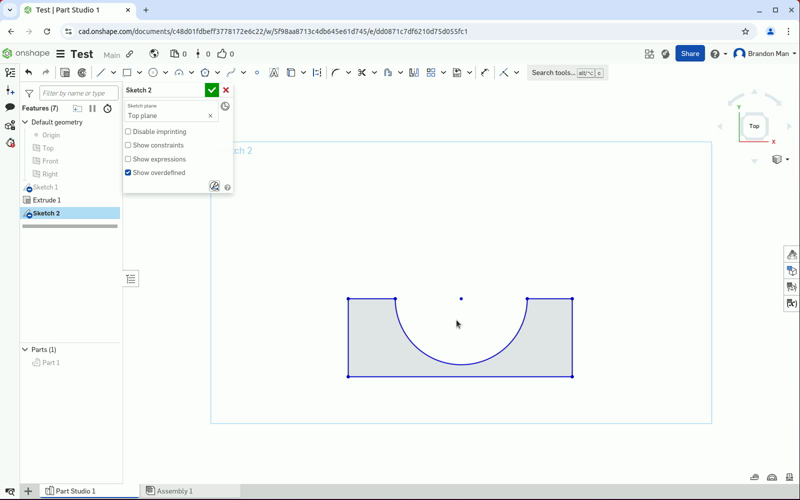
mouse_move(73, 352)
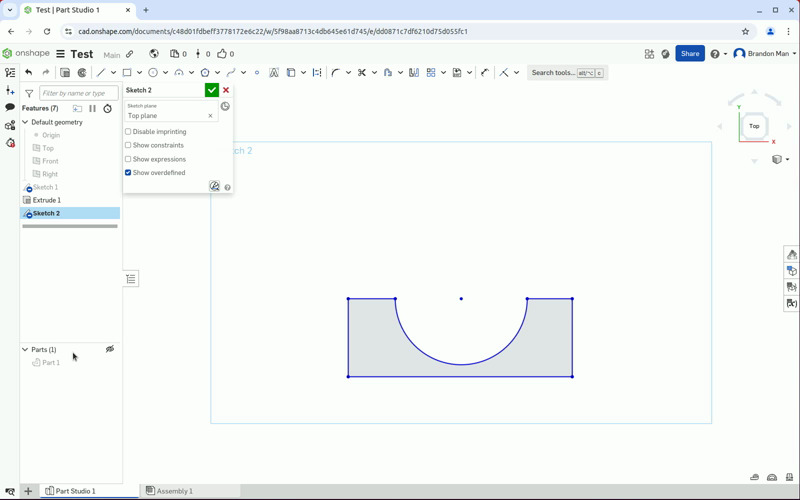
key(shift+y)
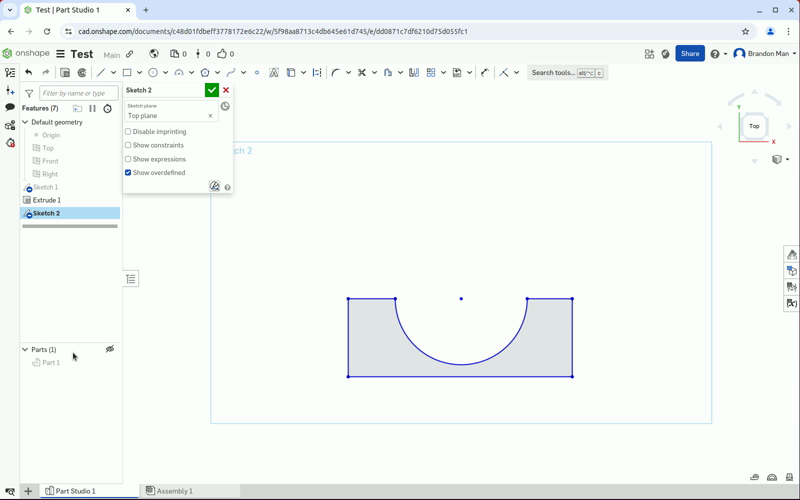
key(shift+e)
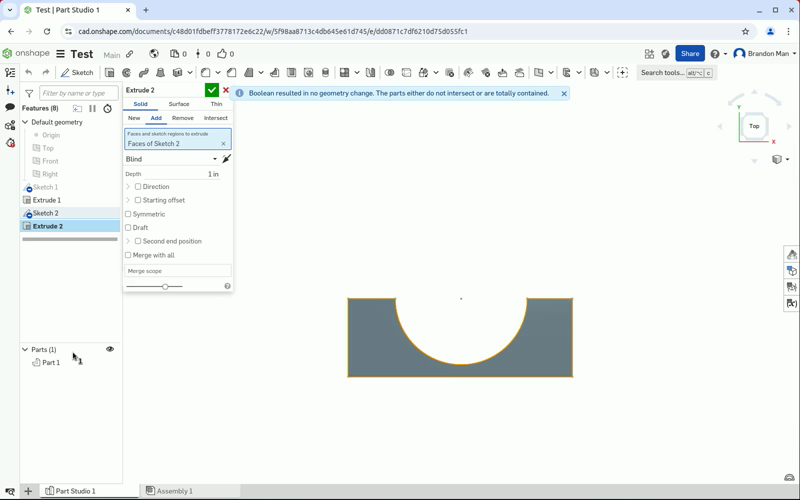
mouse_move(143, 106)
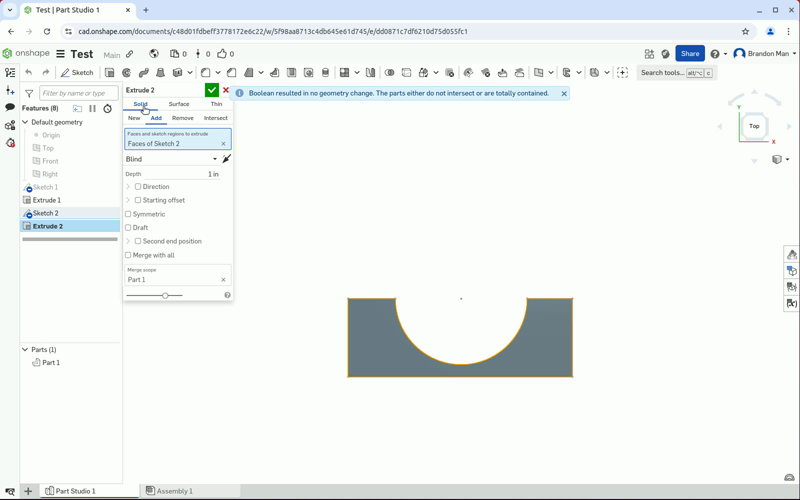
click(143, 106)
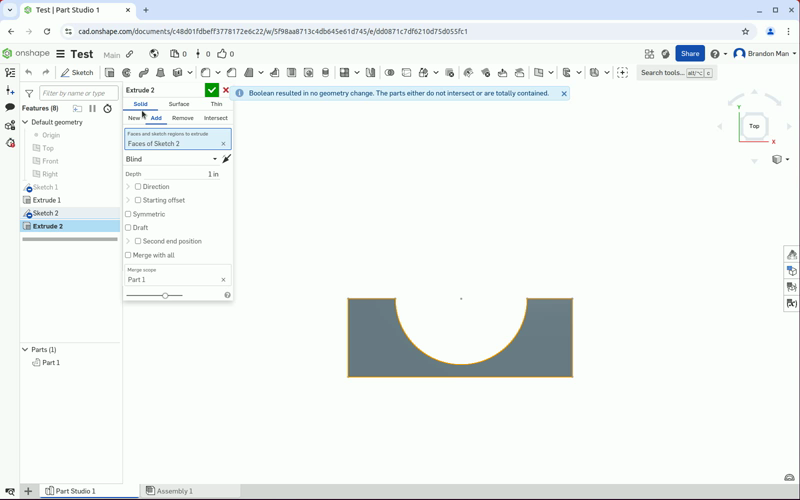
mouse_move(137, 120)
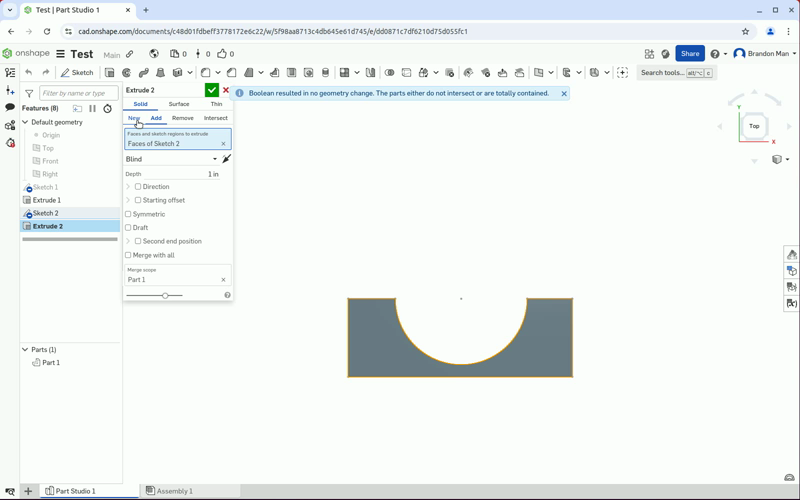
click(137, 120)
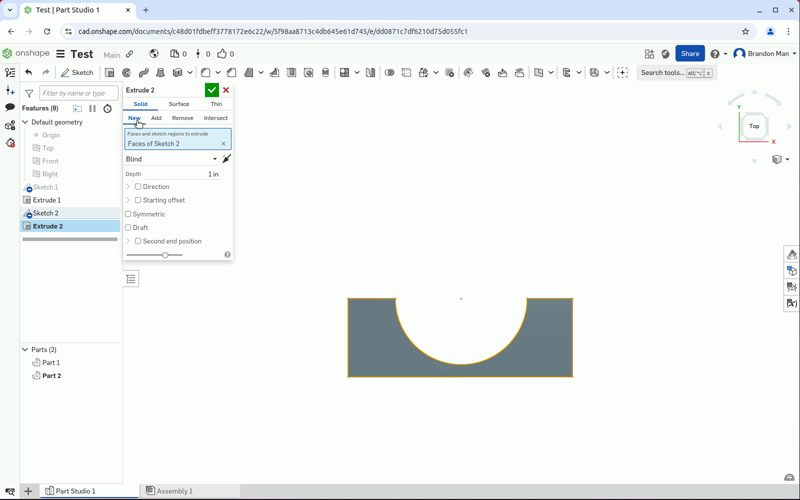
key(tab, 4)
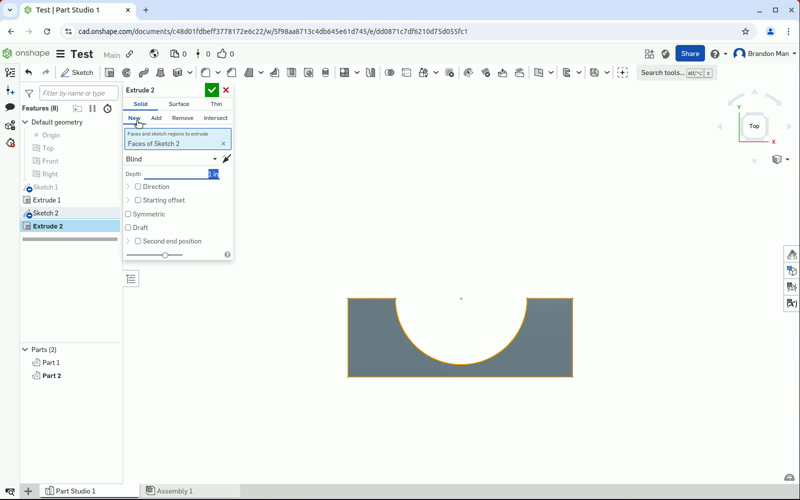
text(4.814)
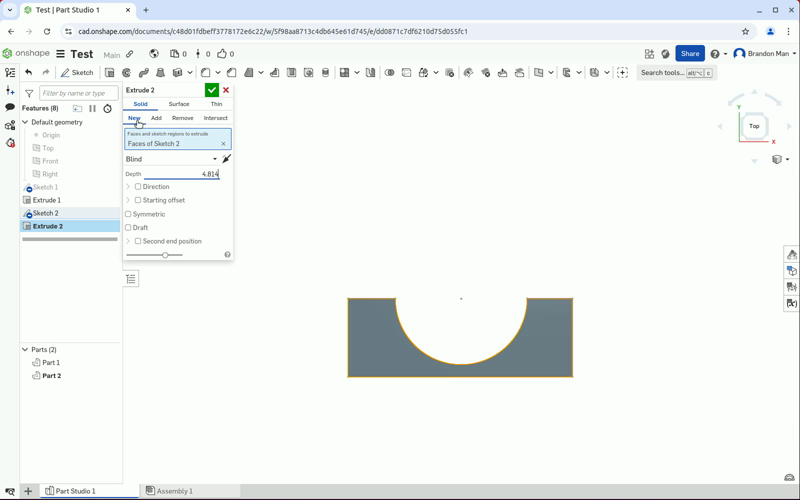
key(enter)
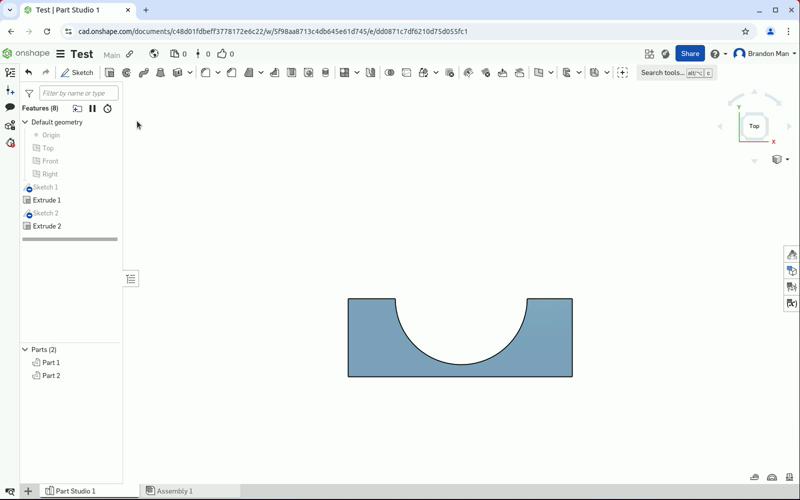
key(shift+h)
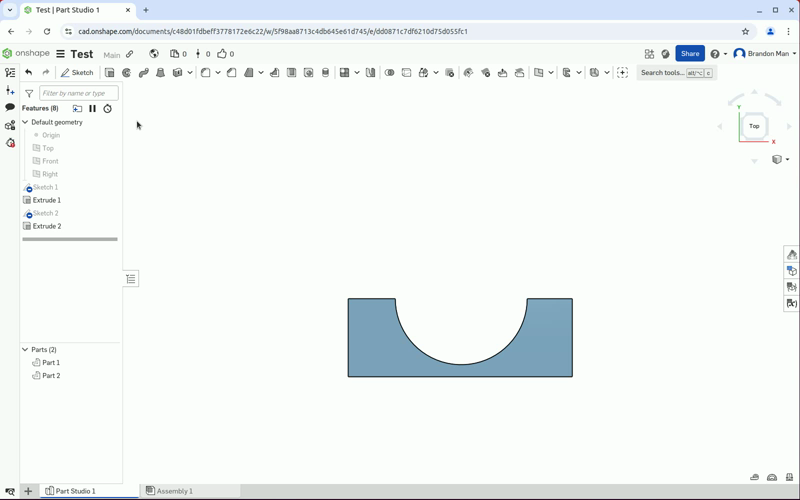
key(shift+h)
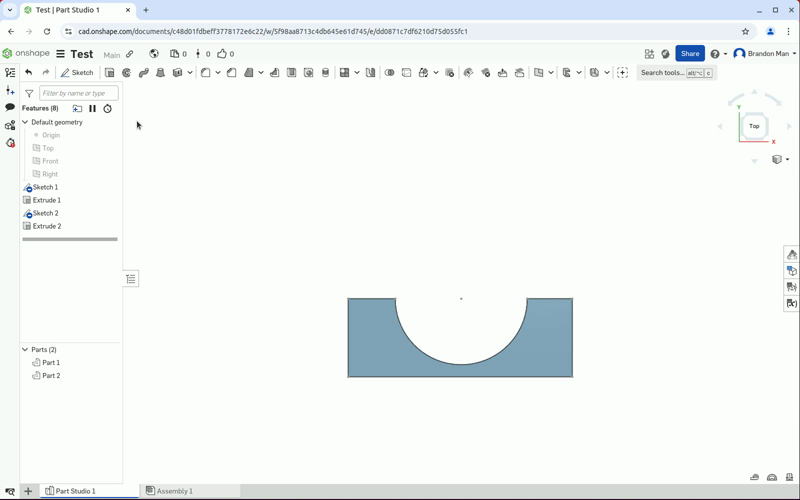
key(shift+7)
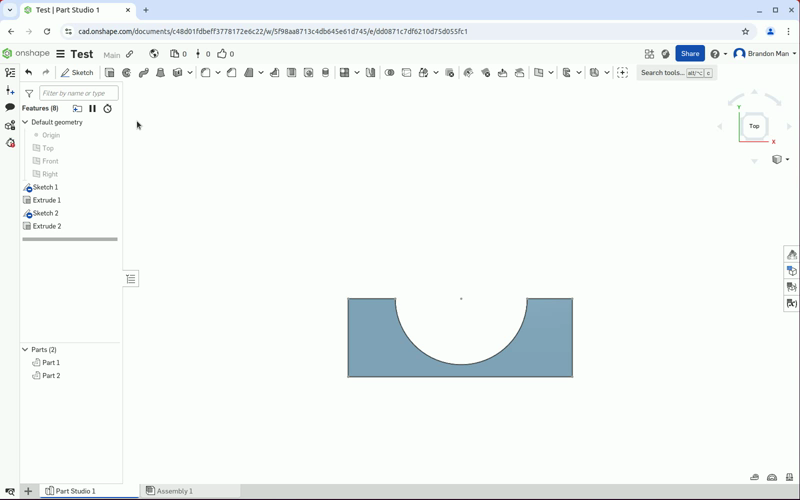
key(up, 3)
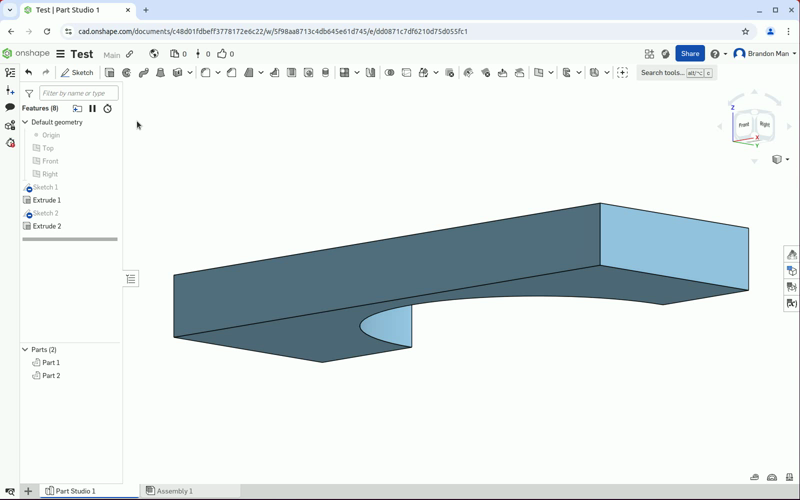
key(left, 3)
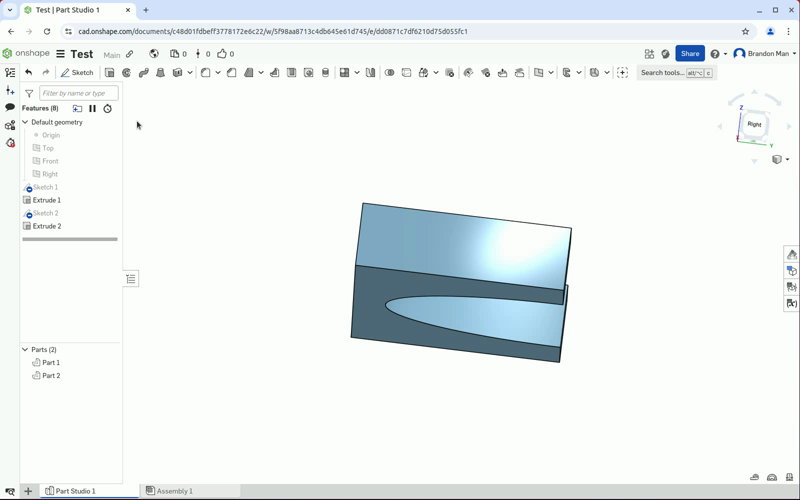
key(right, 3)
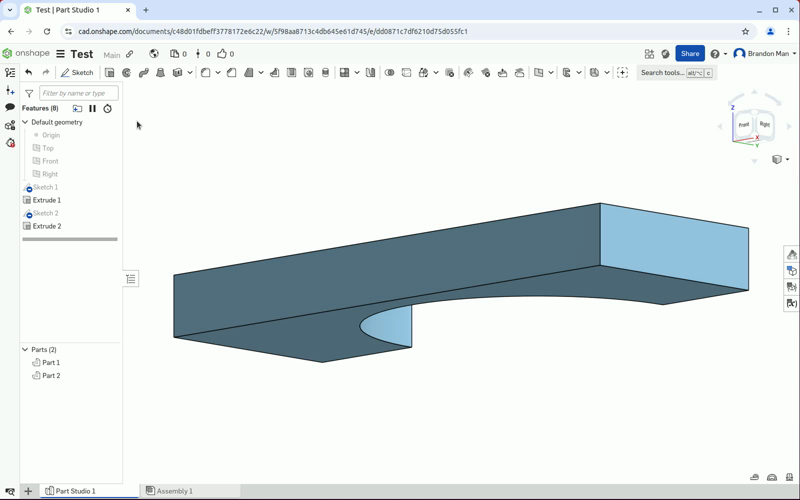
key(down, 3)
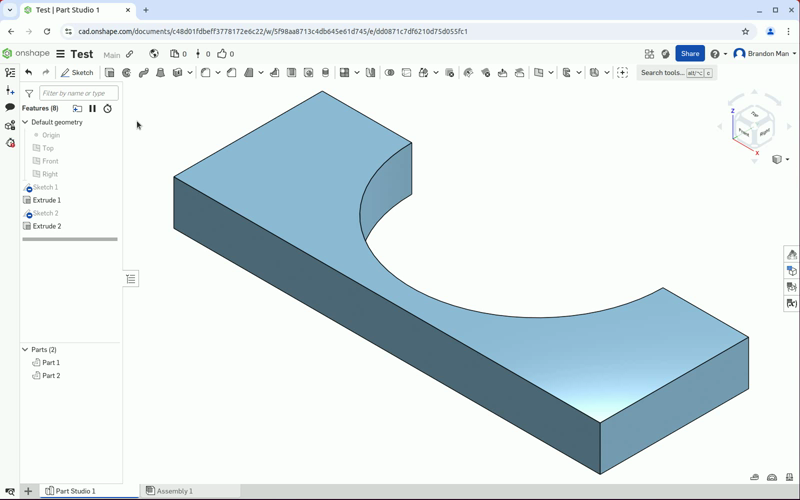
mouse_move(73, 189)
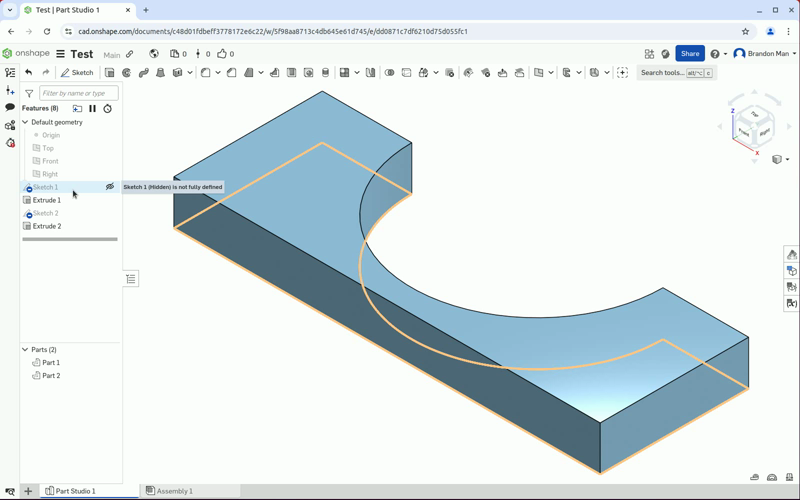
click(73, 189)